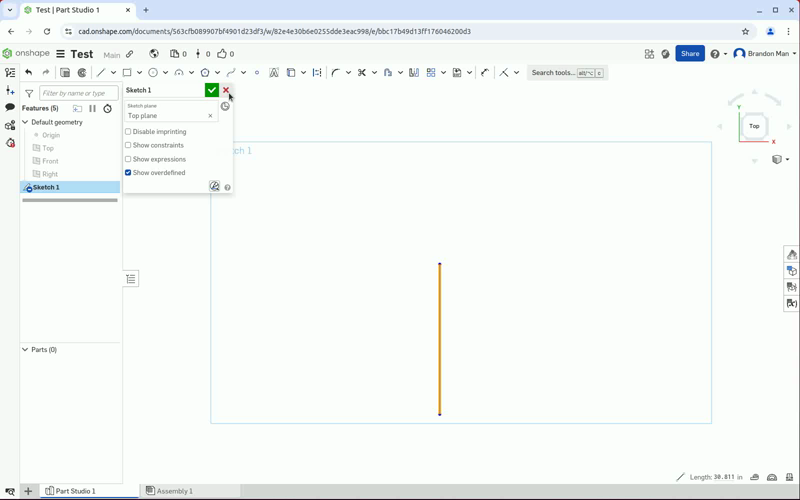
key(shift+h)
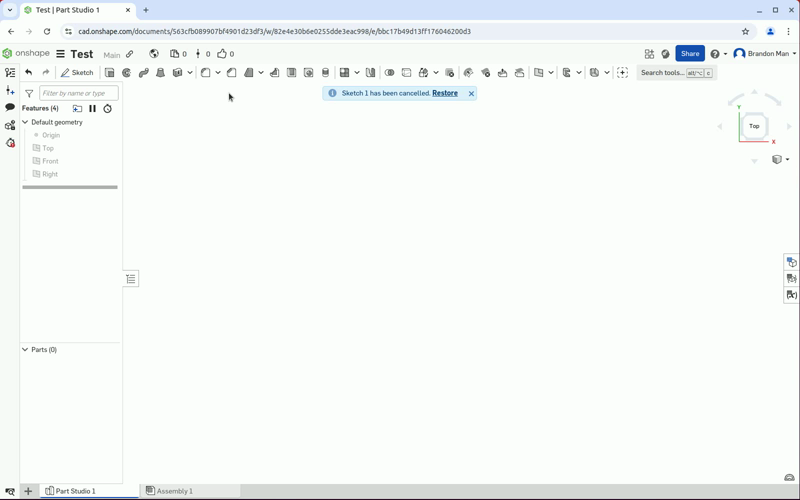
mouse_move(73, 352)
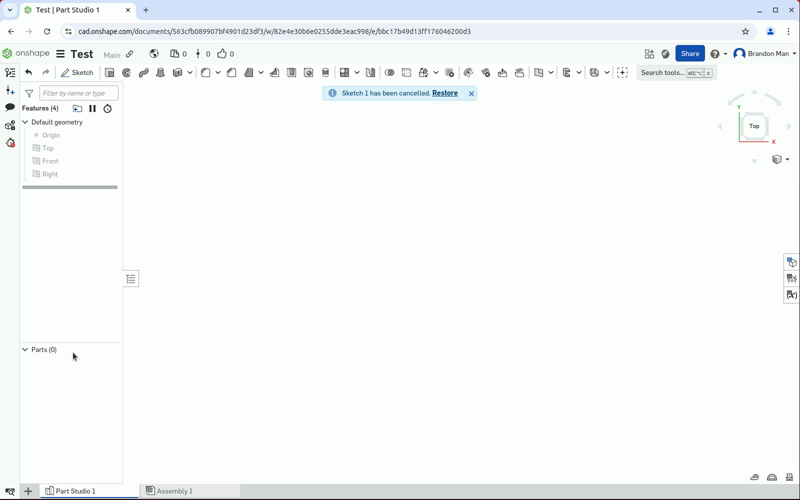
key(y)
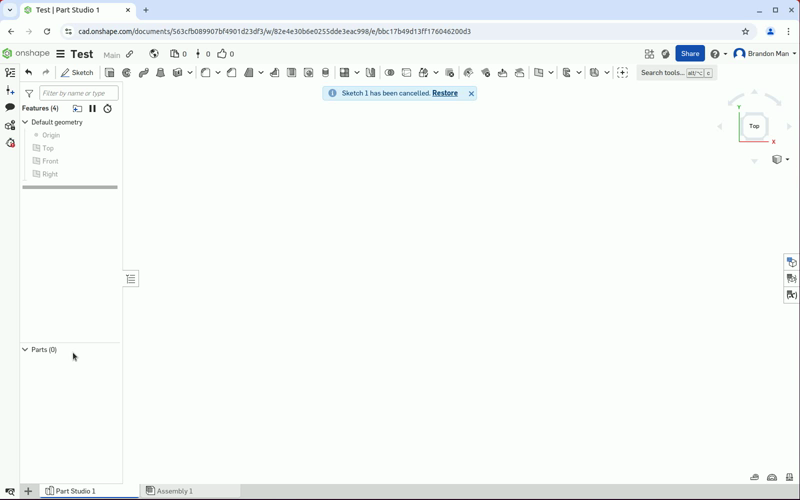
key(shift+p)
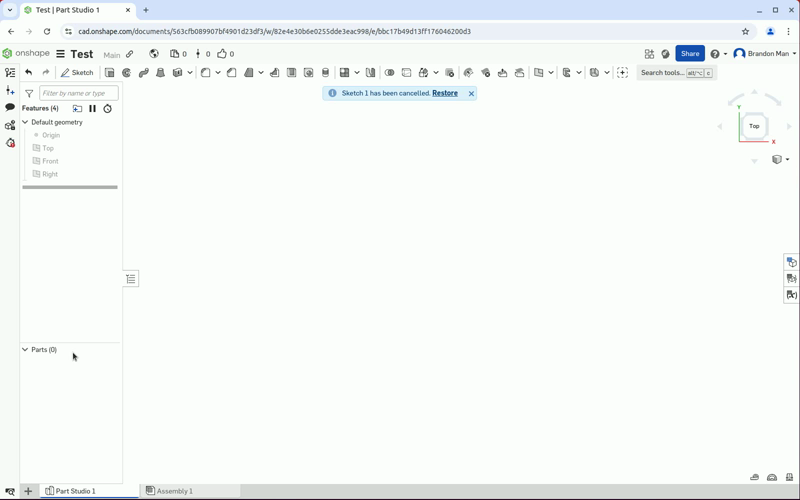
key(space)
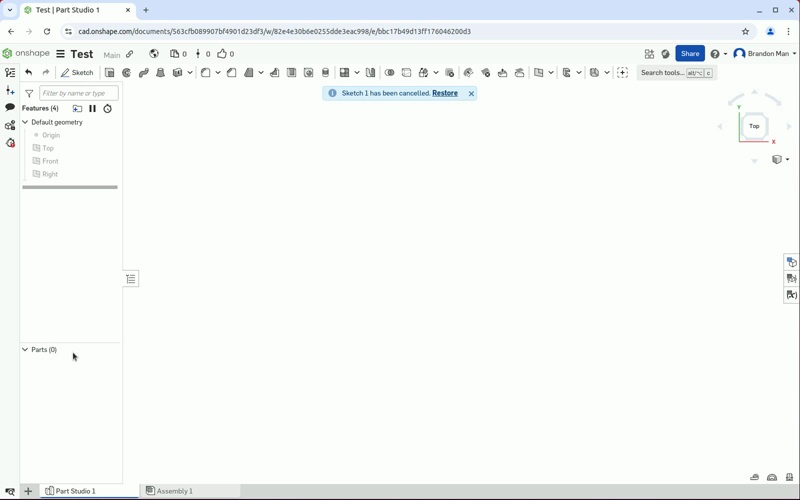
key_down(shift)
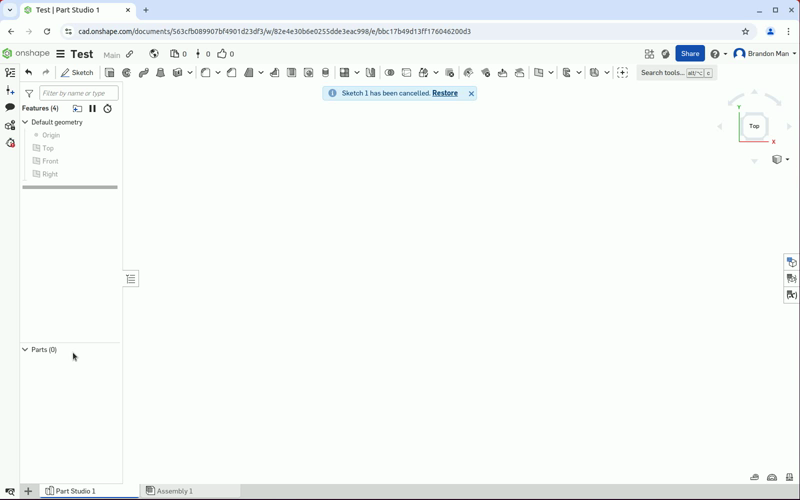
key(up)
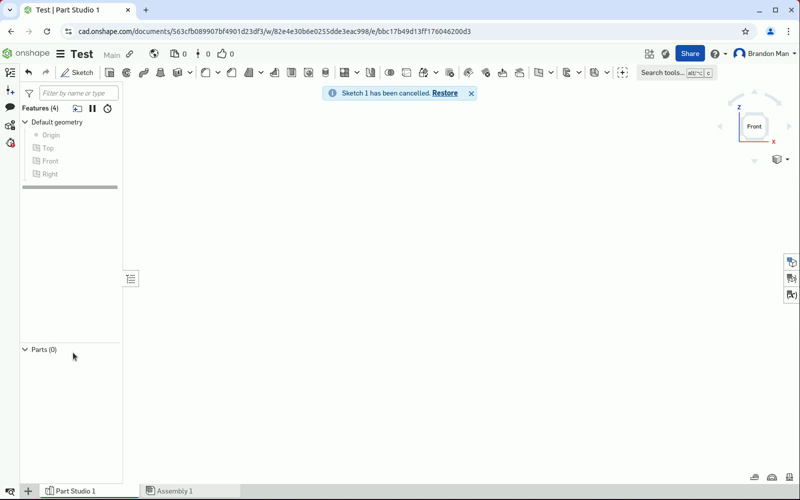
key_up(shift)
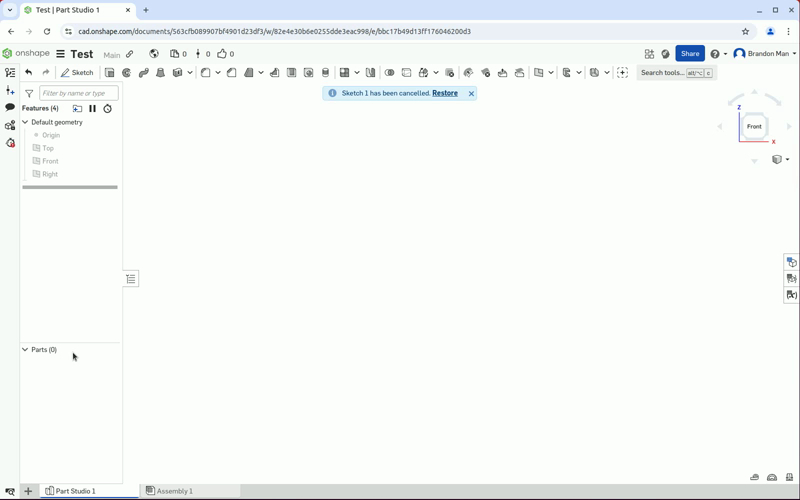
mouse_move(73, 352)
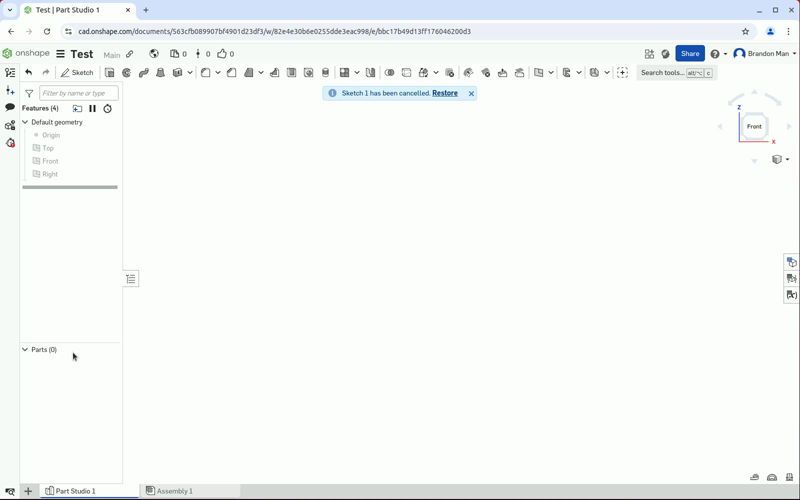
key(shift+y)
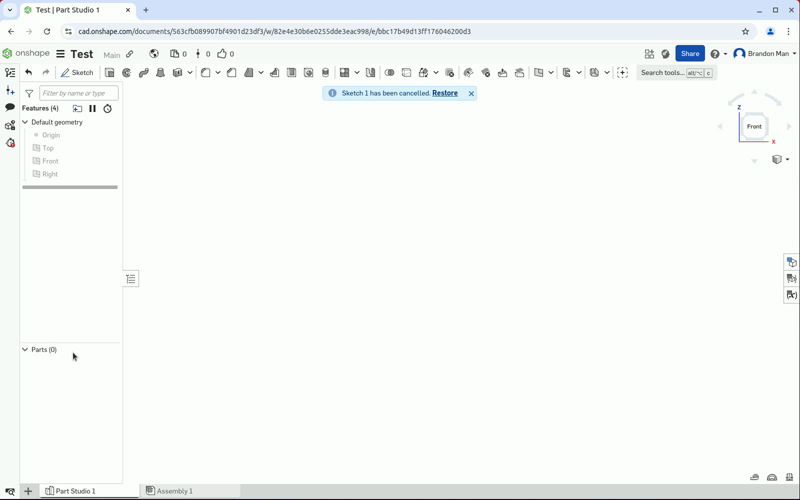
key(shift+s)
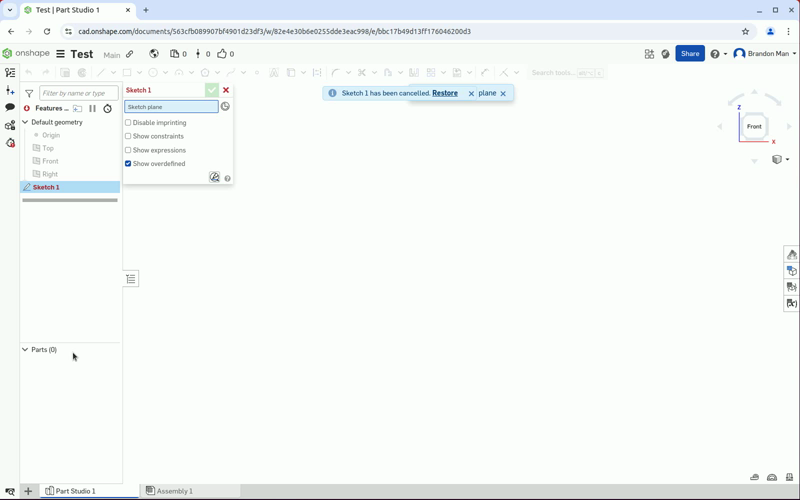
mouse_move(73, 163)
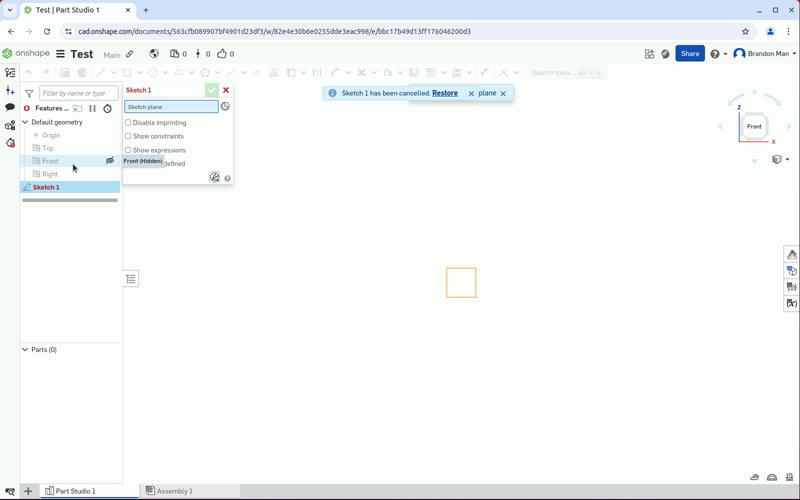
click(73, 163)
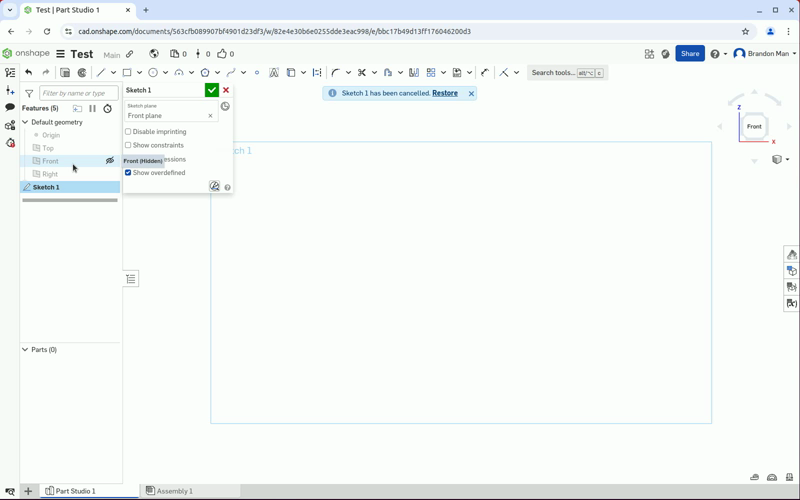
mouse_move(73, 352)
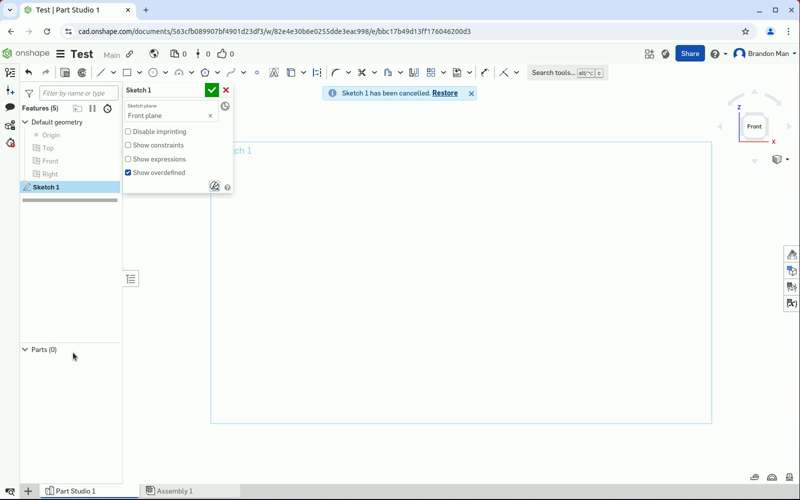
key(y)
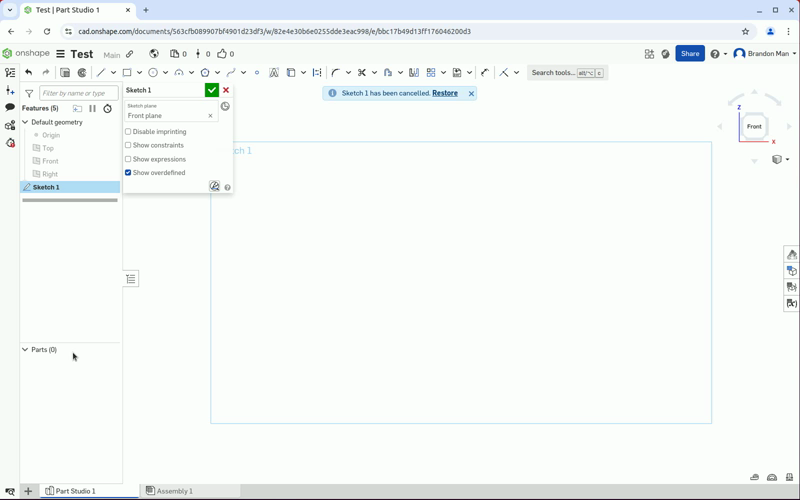
key(c)
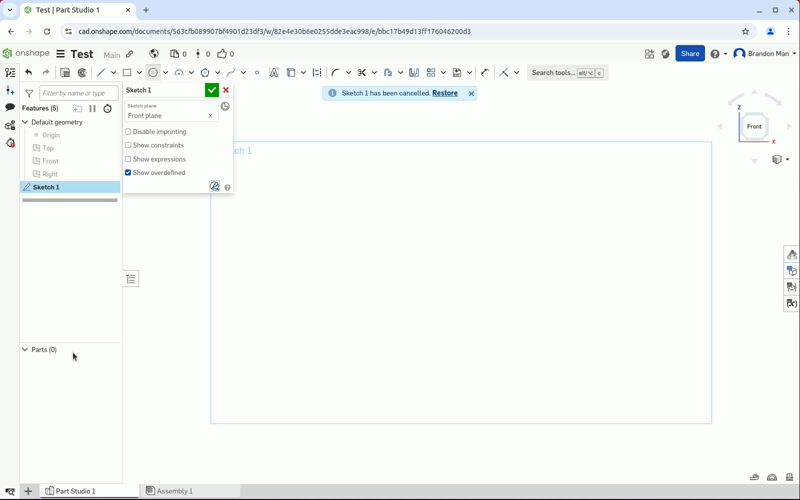
key_down(shift)
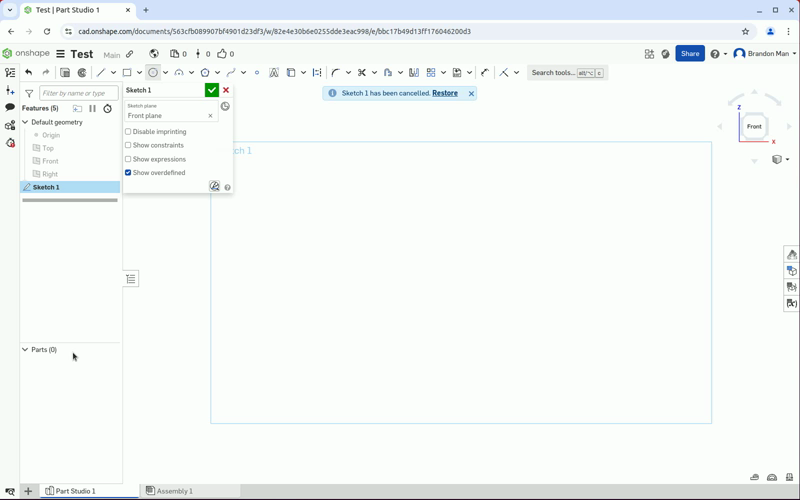
mouse_move(461, 282)
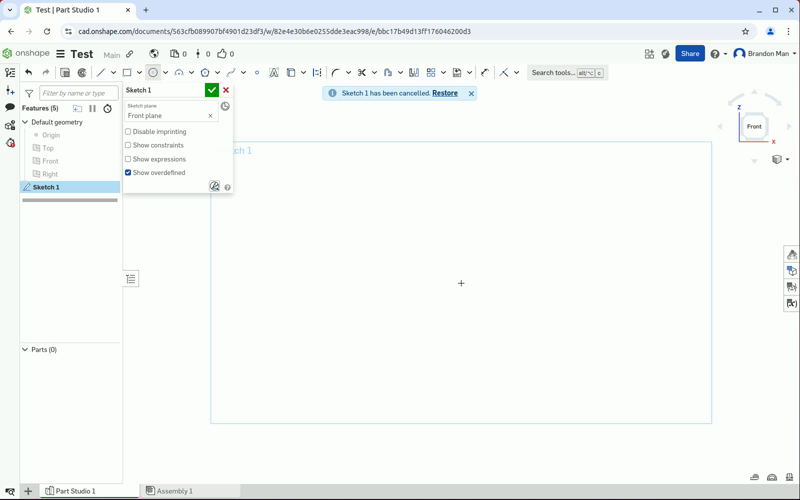
click(461, 282)
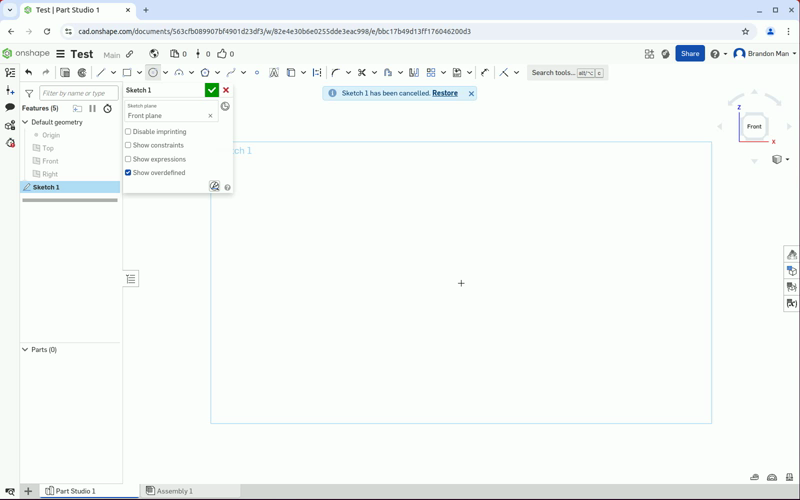
key_up(shift)
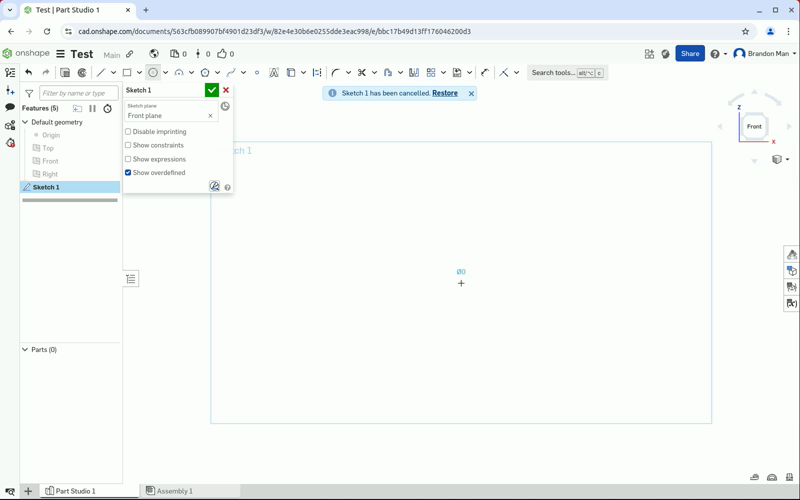
mouse_move(511, 282)
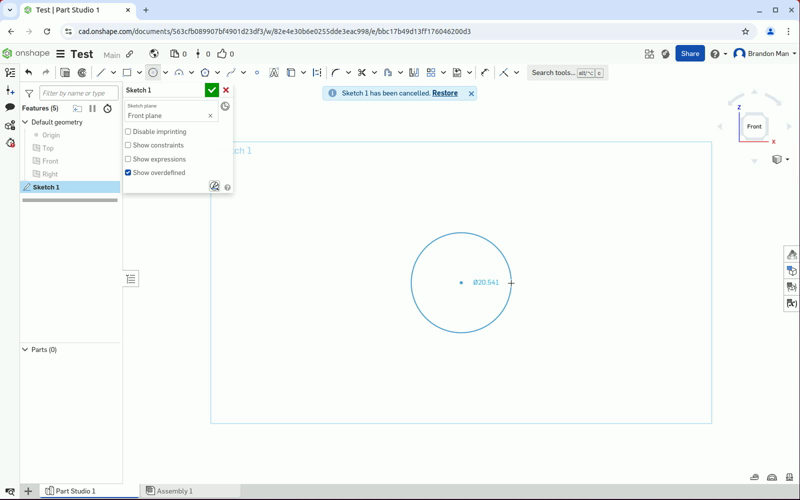
click(511, 282)
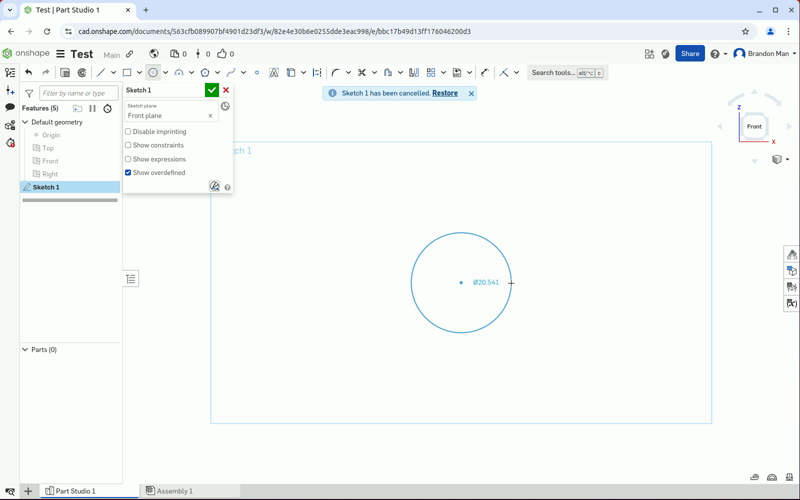
key(esc)
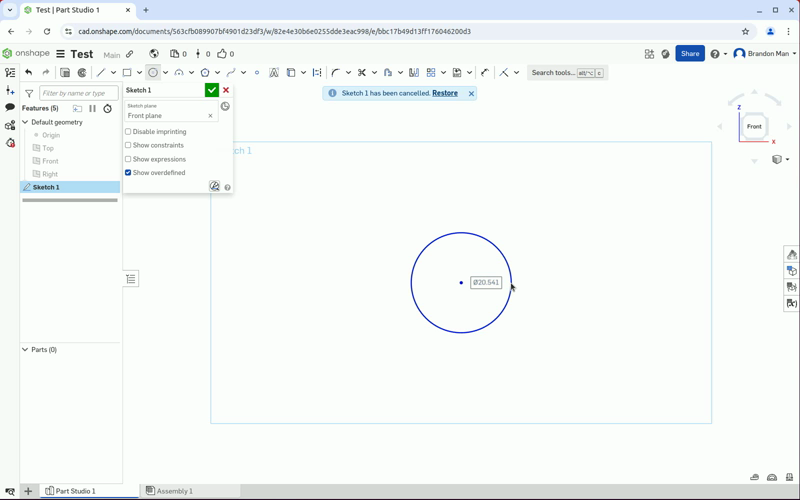
key(c)
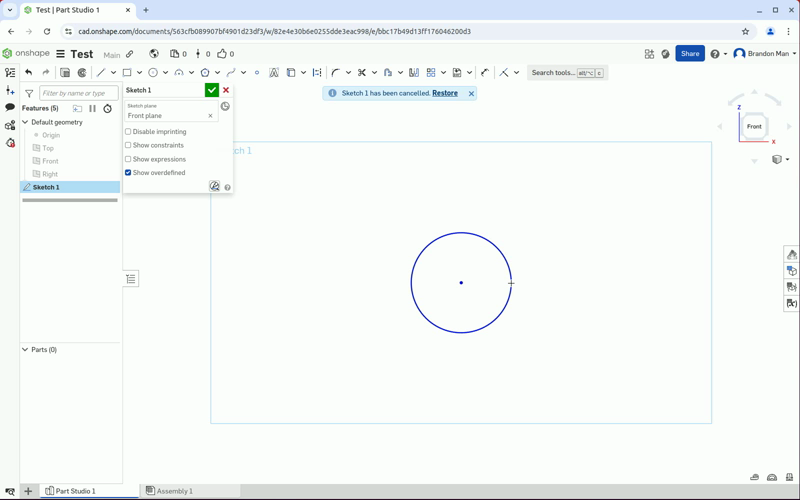
key_down(shift)
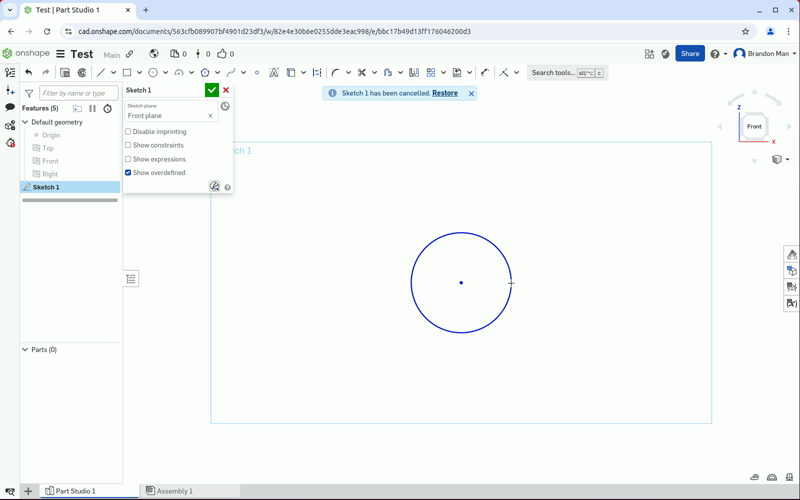
mouse_move(461, 282)
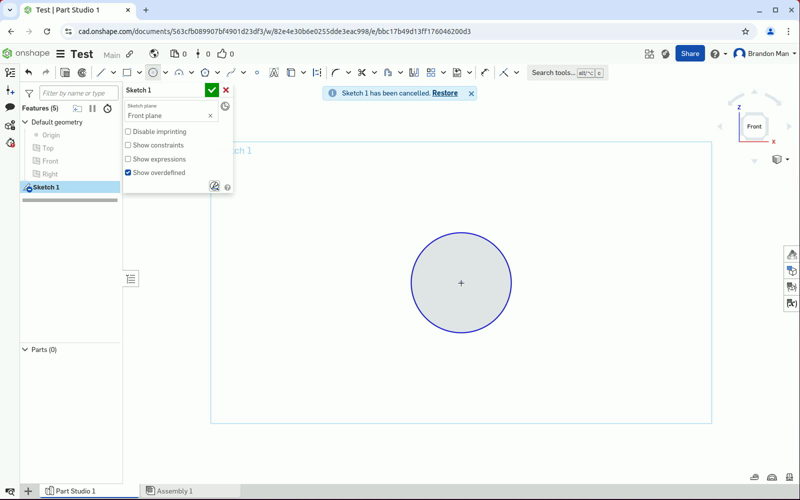
click(461, 282)
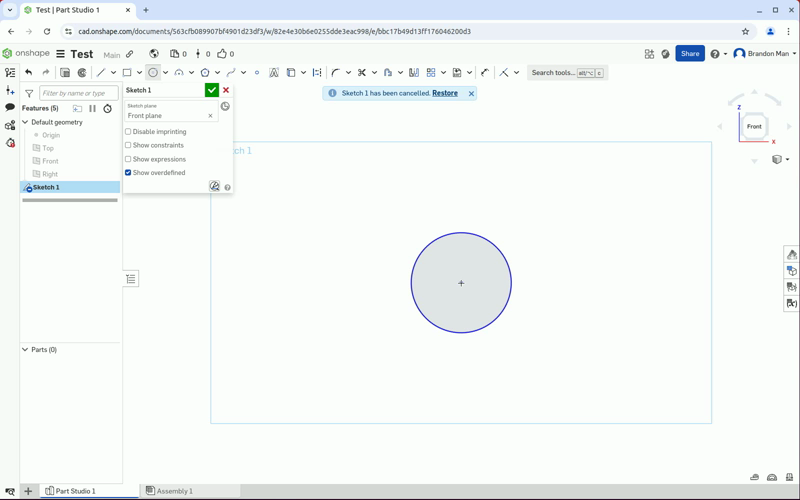
key_up(shift)
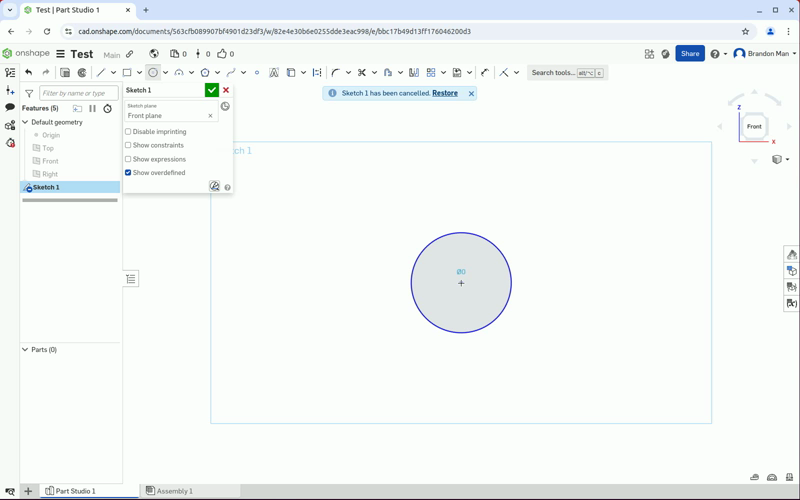
mouse_move(496, 282)
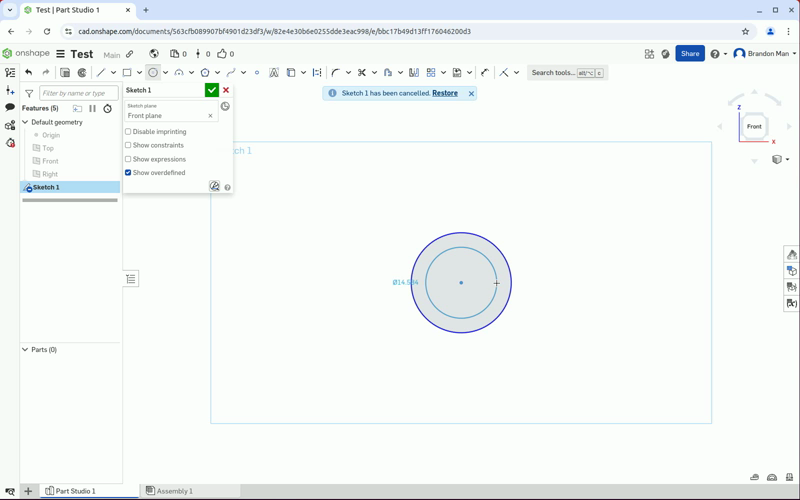
click(496, 282)
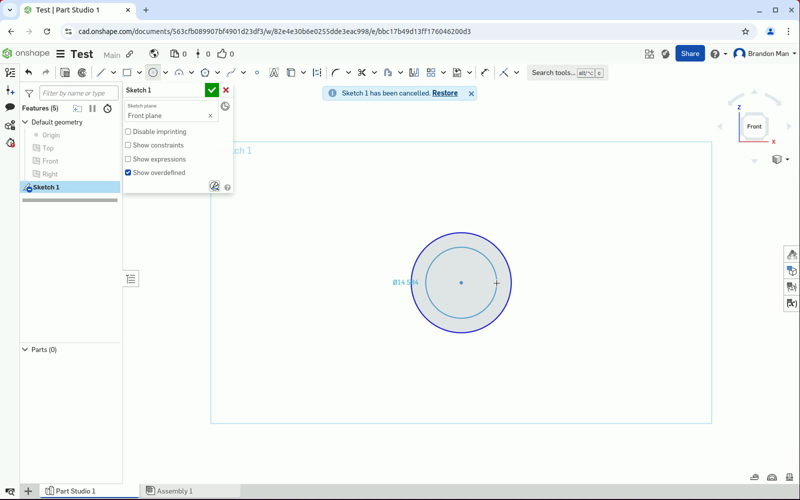
key(esc)
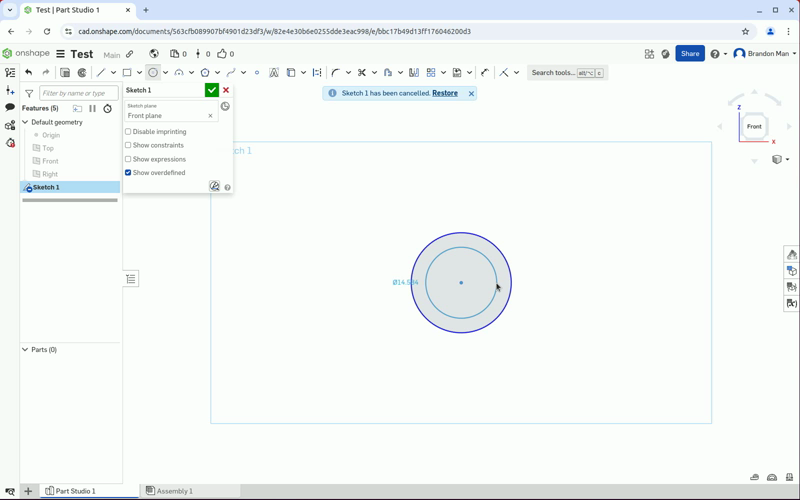
mouse_move(501, 272)
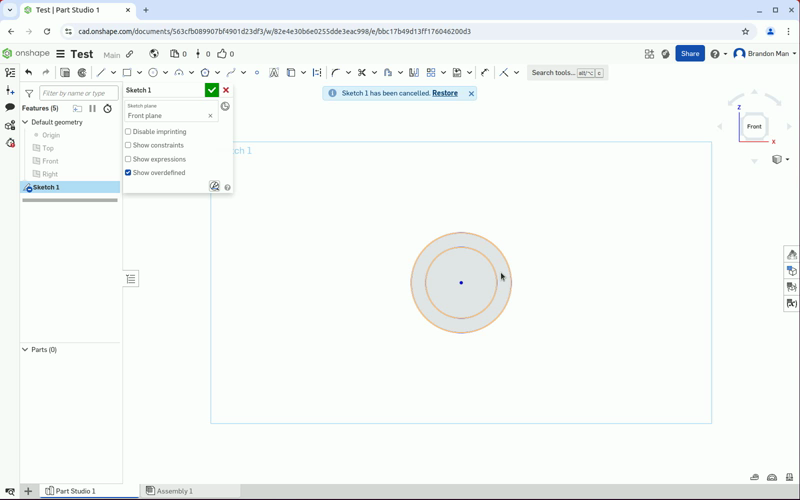
click(501, 272)
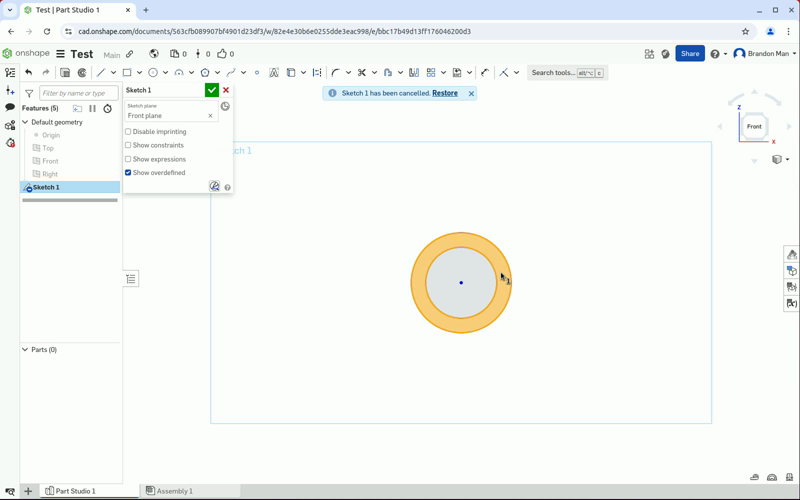
mouse_move(73, 352)
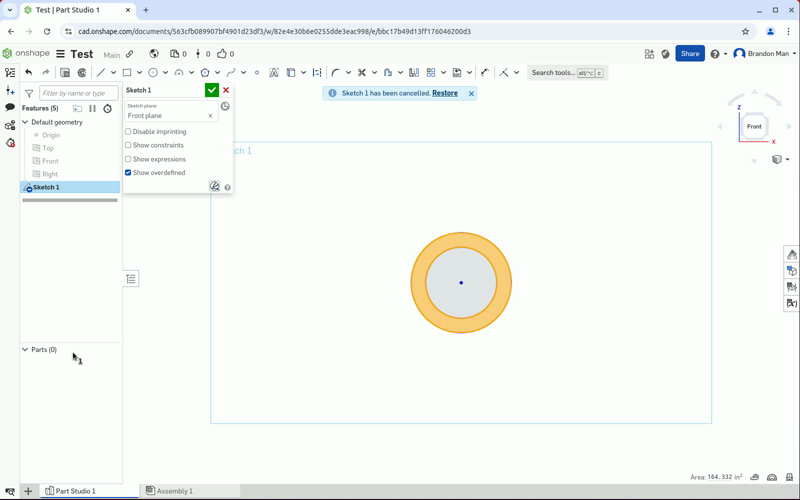
key(shift+y)
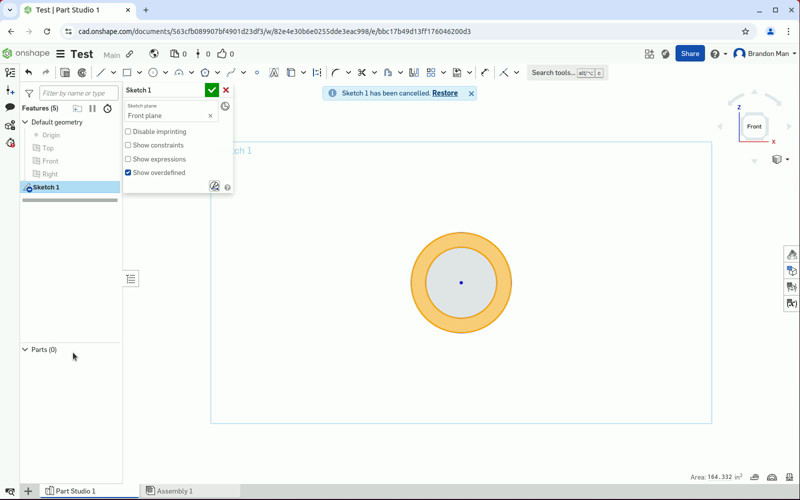
key(shift+e)
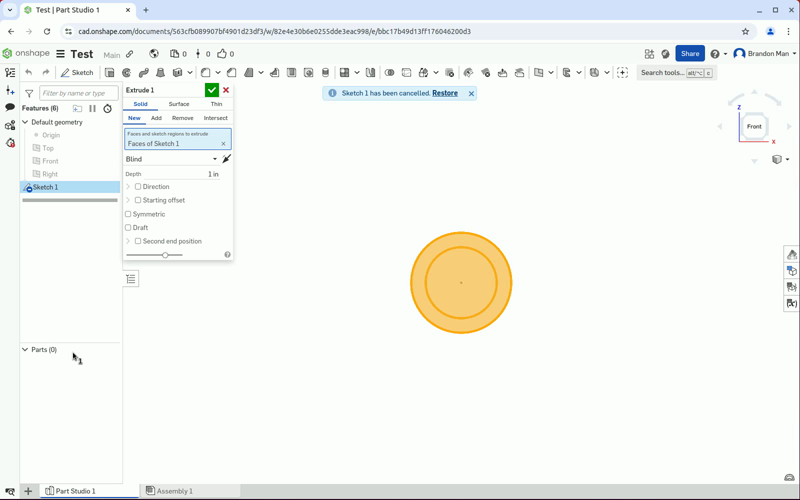
mouse_move(143, 106)
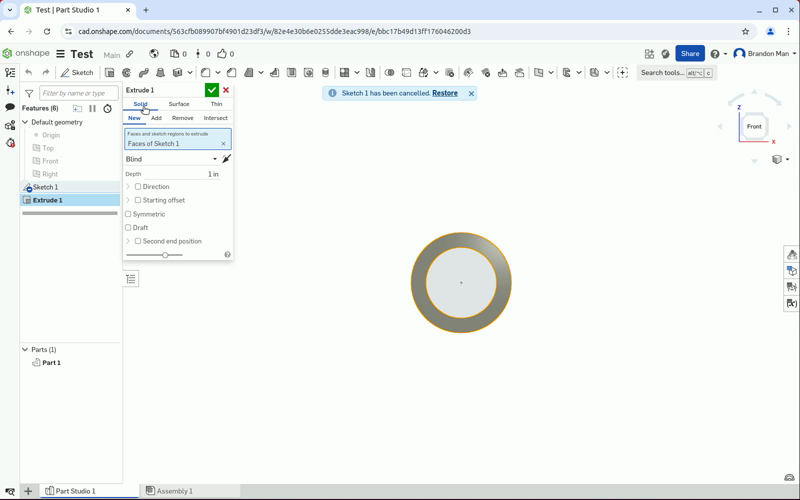
click(143, 106)
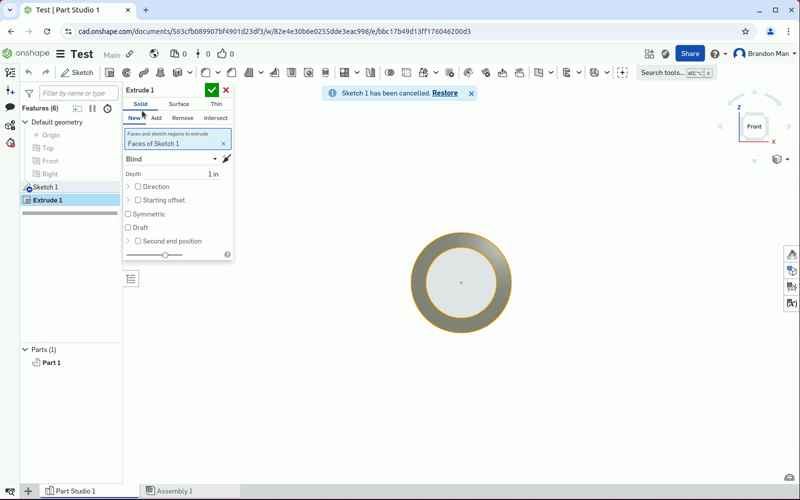
mouse_move(137, 120)
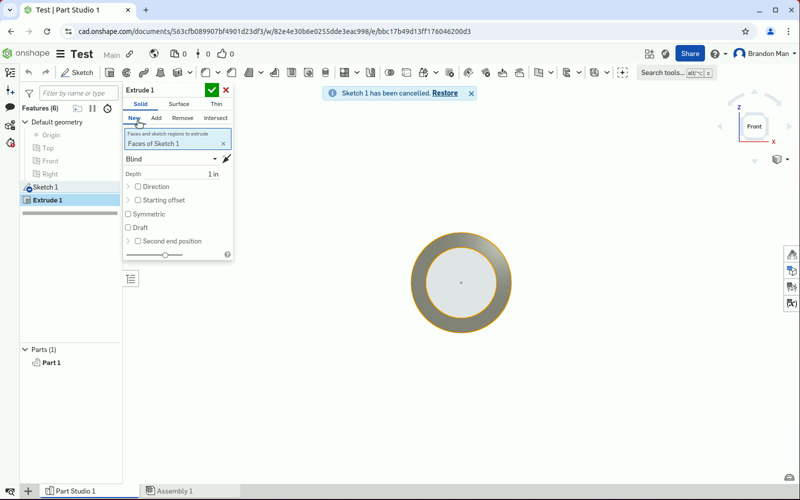
click(137, 120)
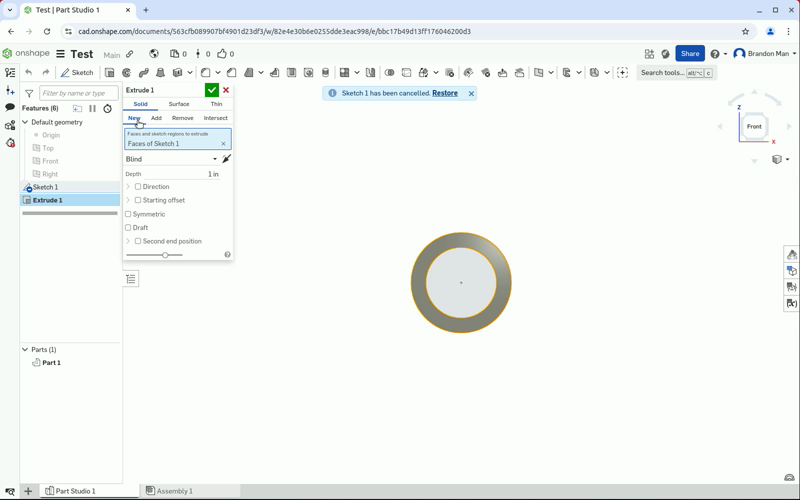
key(tab, 4)
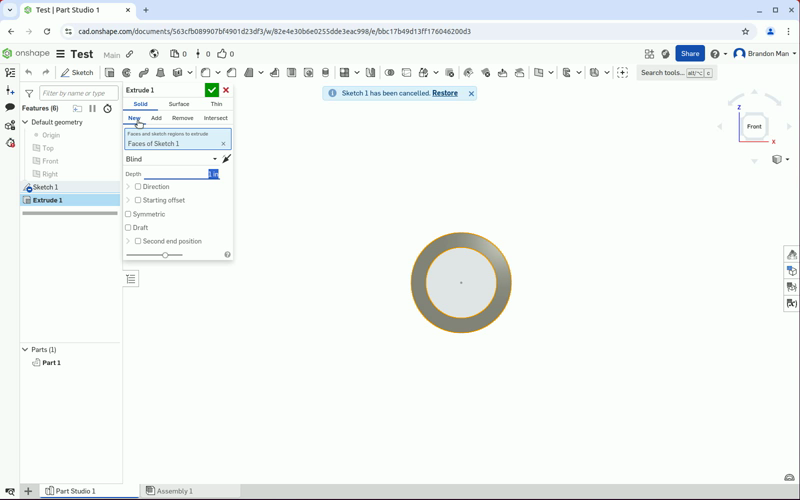
text(22.868)
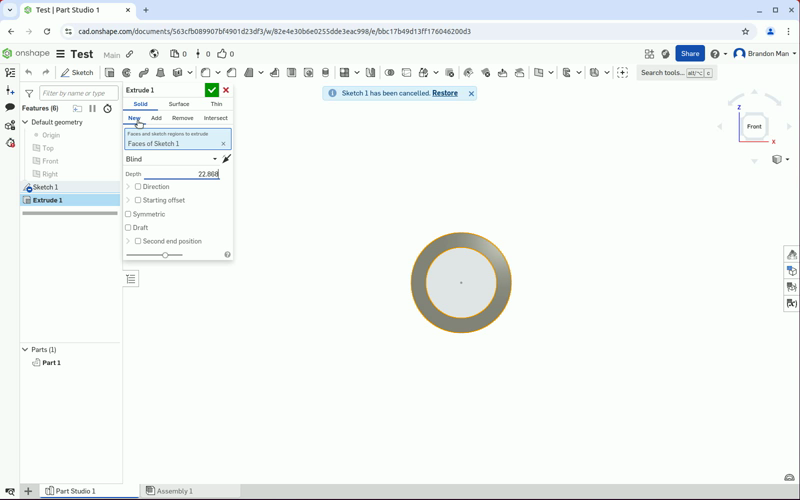
key(enter)
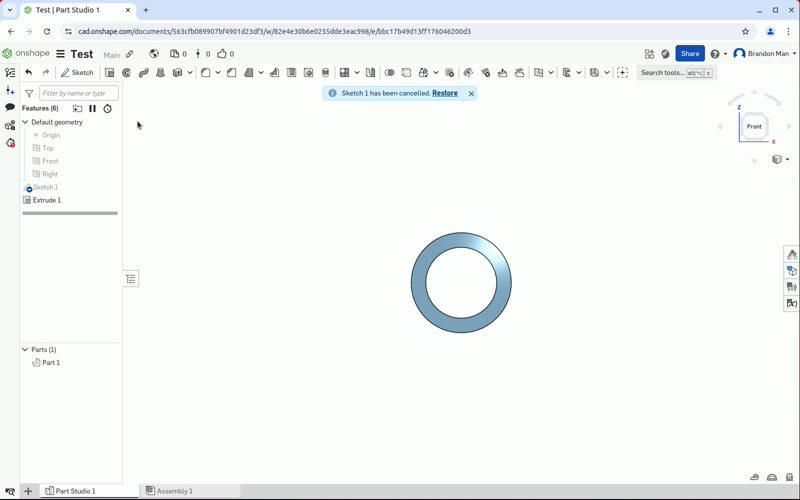
key(shift+h)
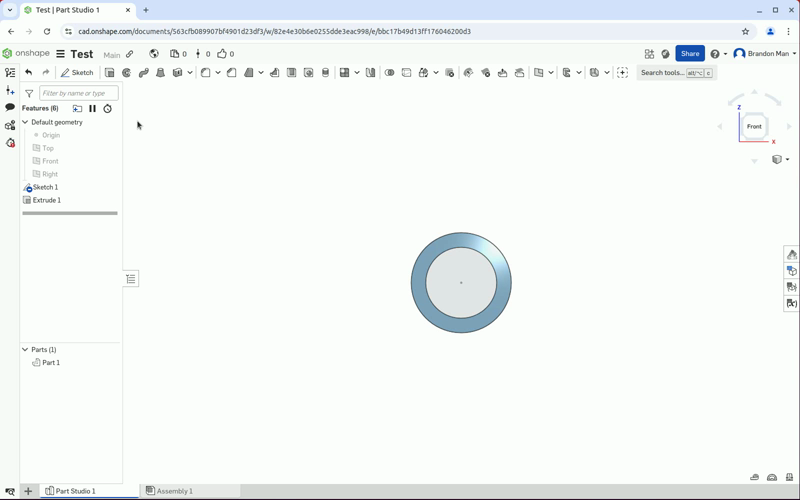
key(shift+h)
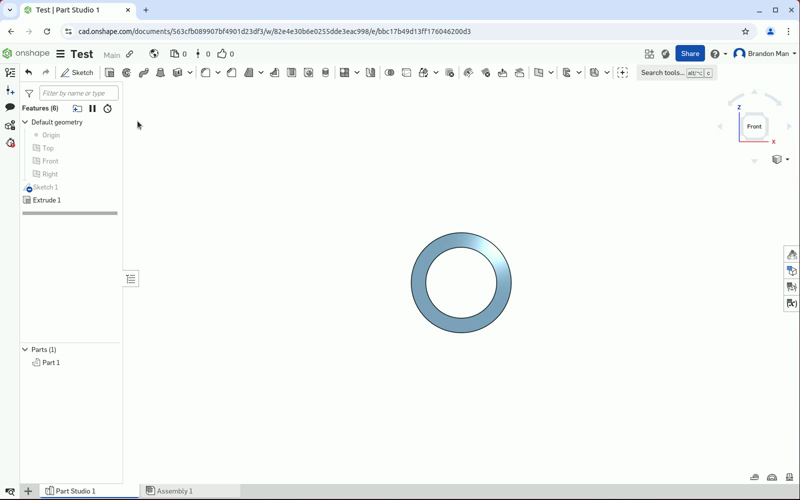
mouse_move(73, 189)
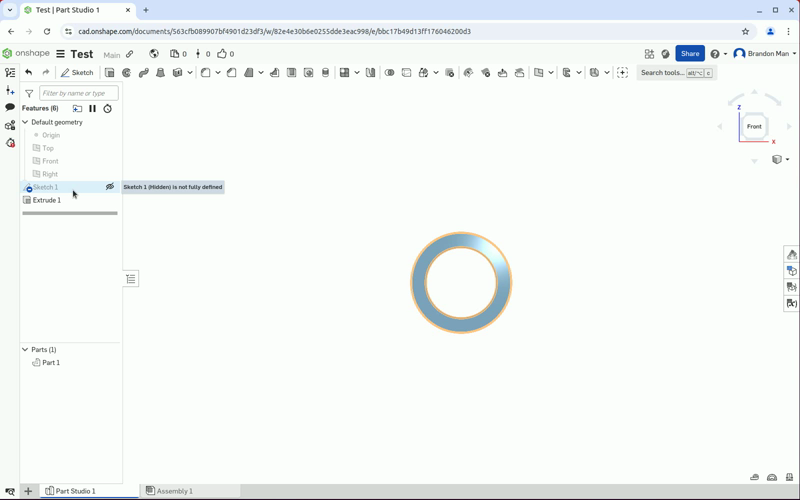
click(73, 189)
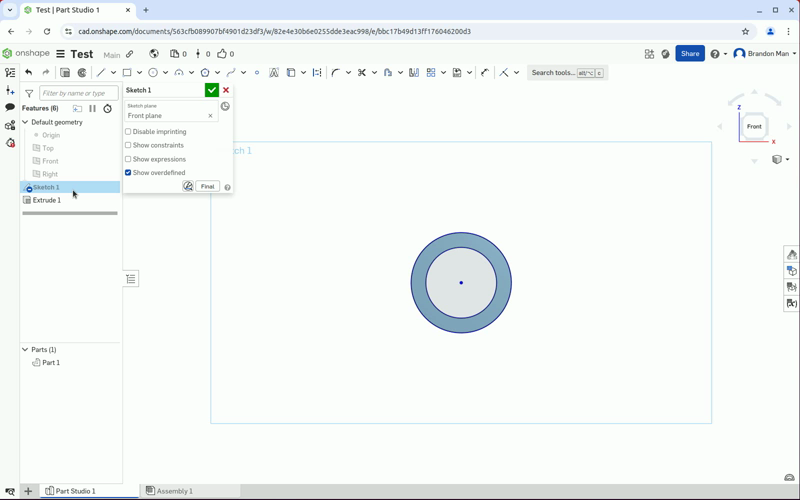
mouse_move(229, 92)
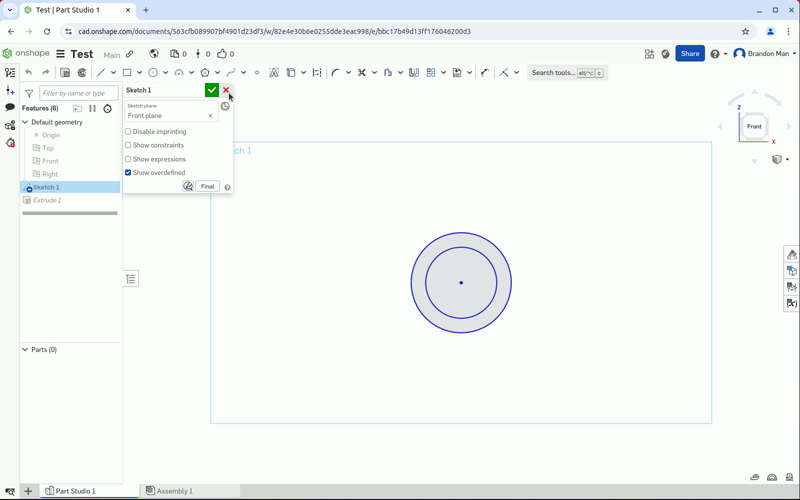
click(229, 92)
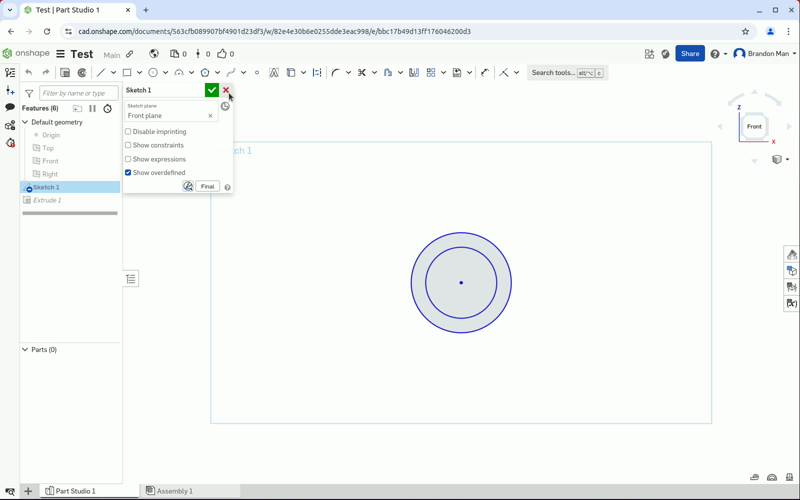
key(shift+s)
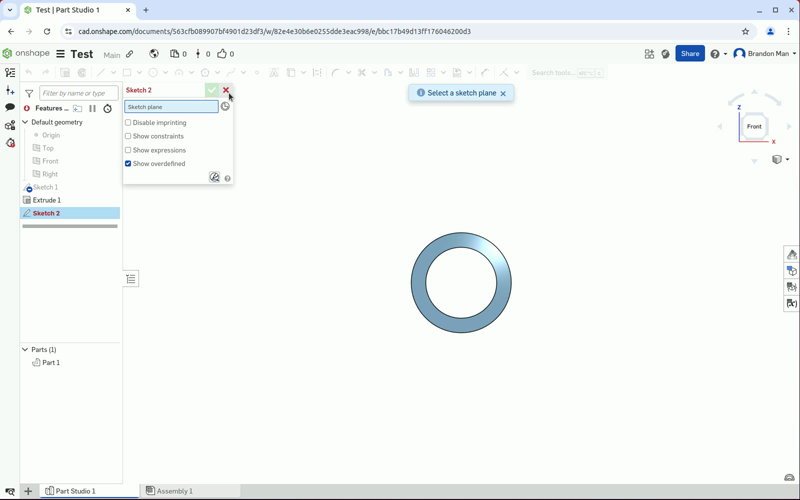
mouse_move(73, 163)
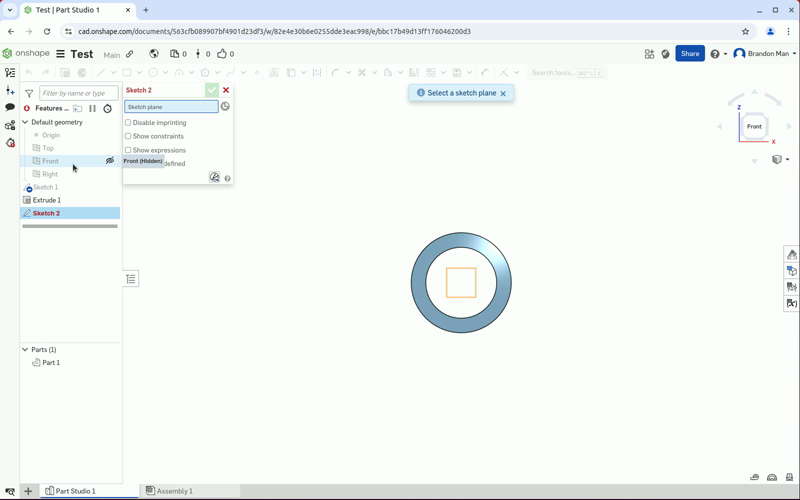
click(73, 163)
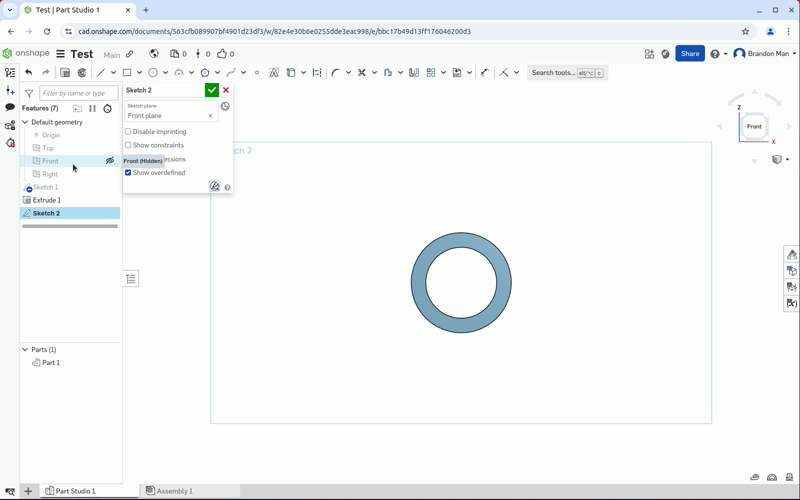
mouse_move(73, 352)
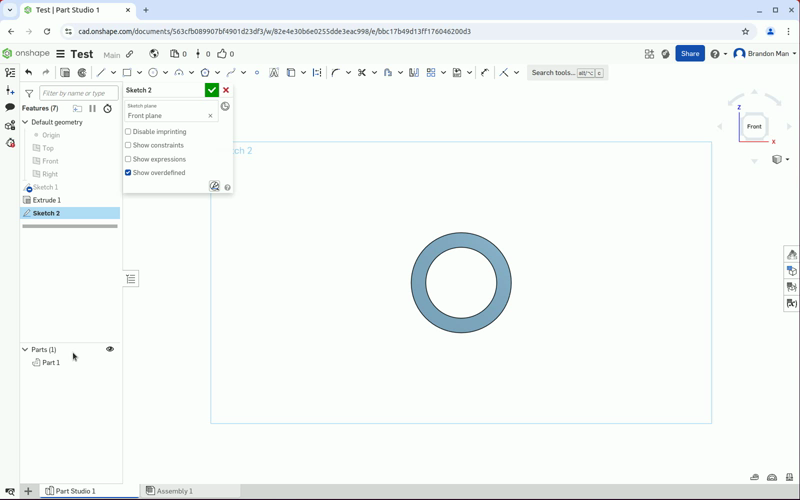
key(y)
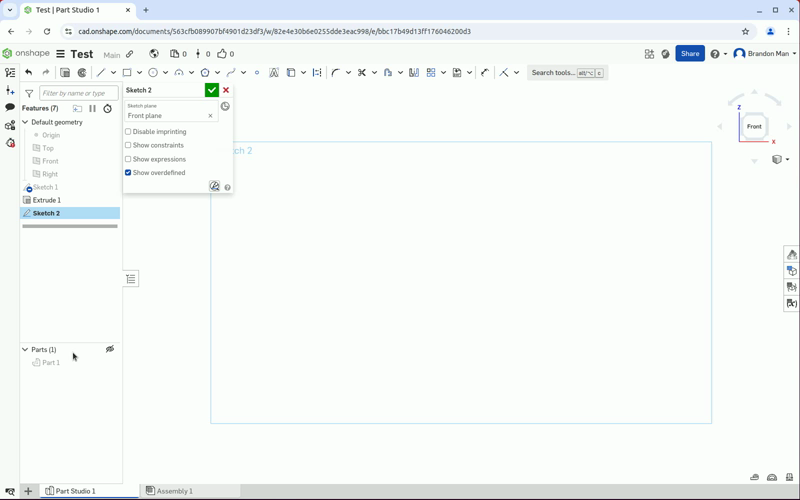
key(l)
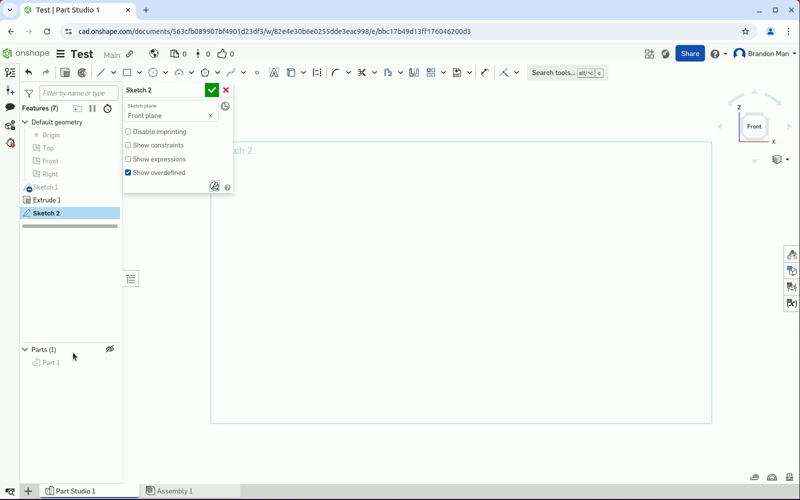
key_down(shift)
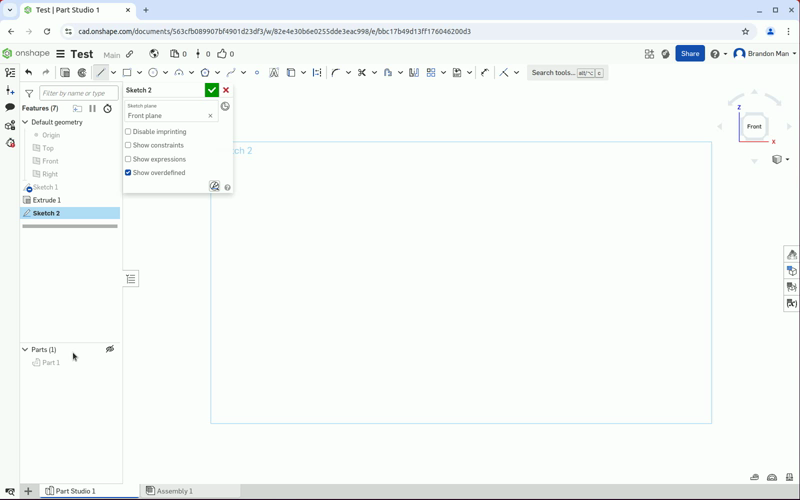
mouse_move(362, 357)
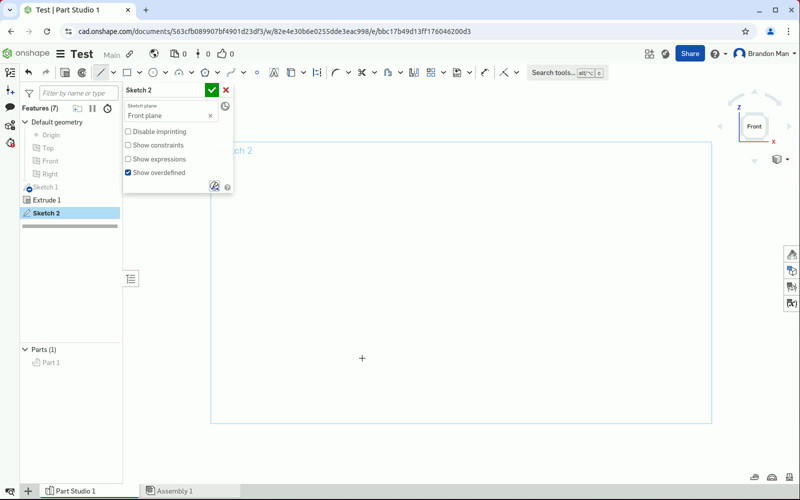
click(362, 357)
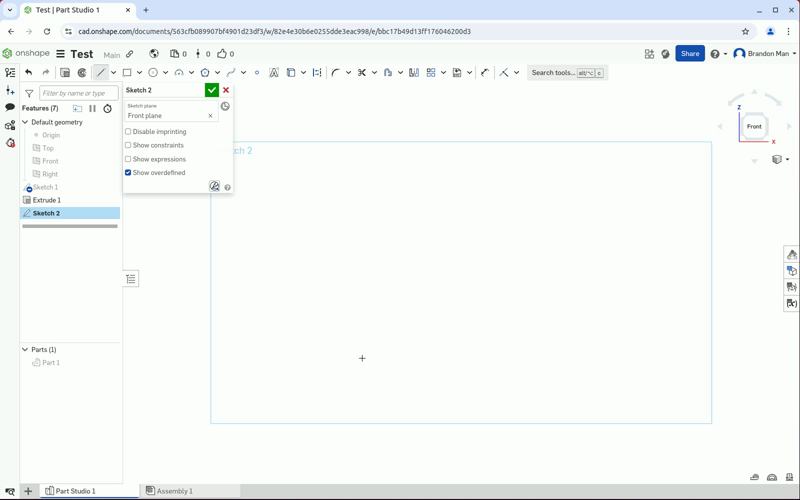
key_up(shift)
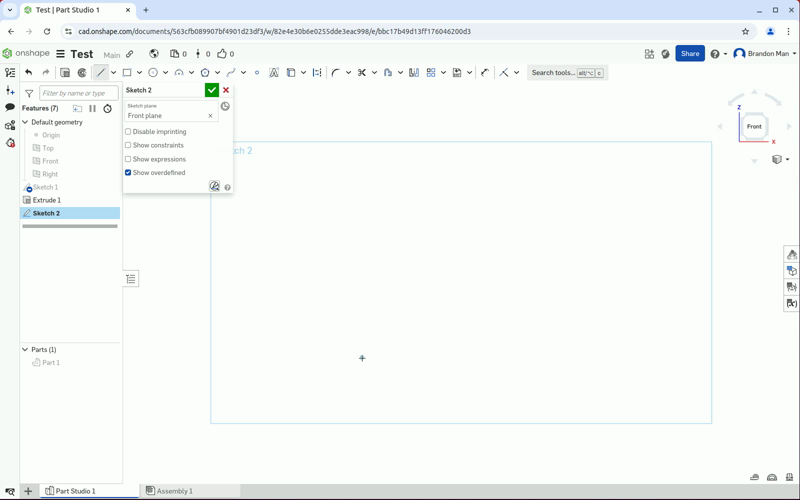
key_down(shift)
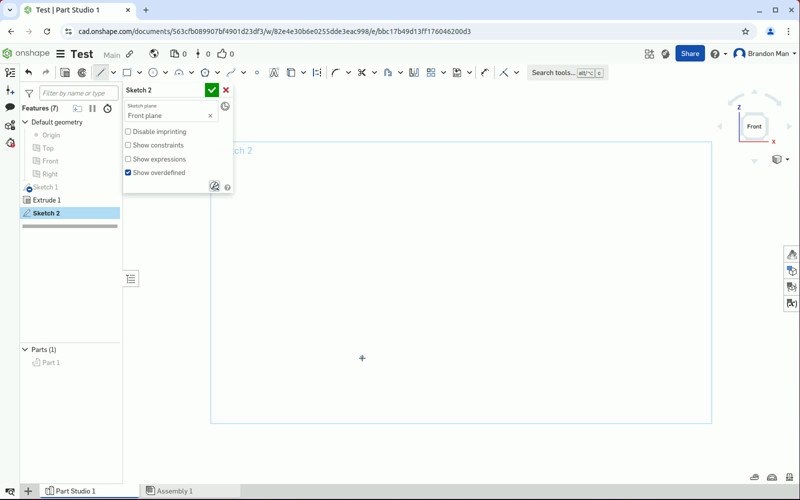
mouse_move(572, 357)
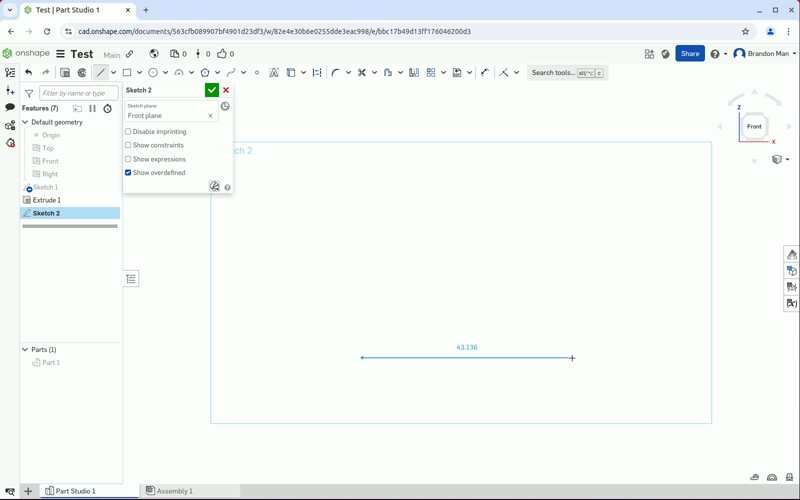
click(572, 357)
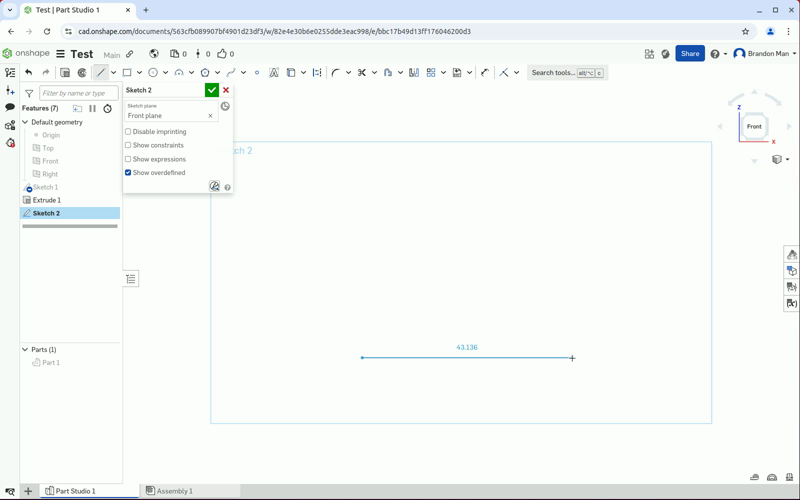
key_up(shift)
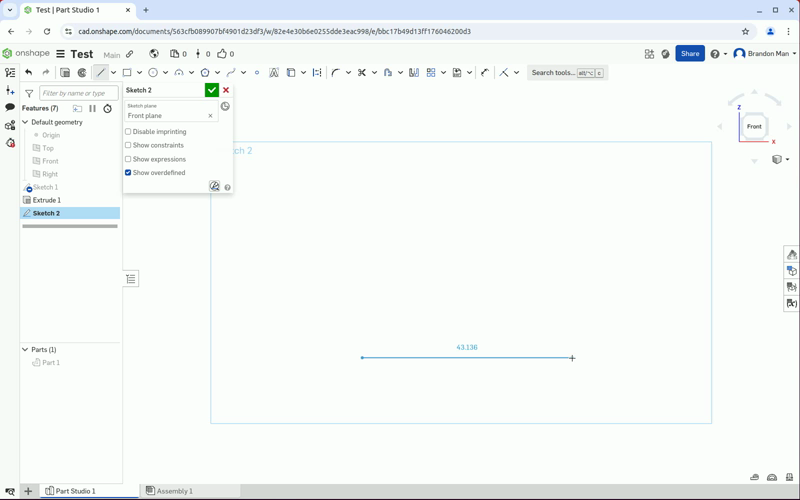
key_down(shift)
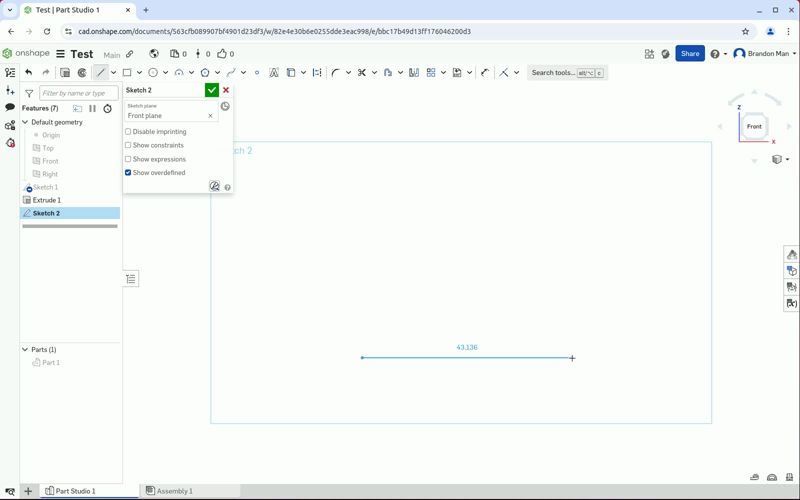
mouse_move(572, 209)
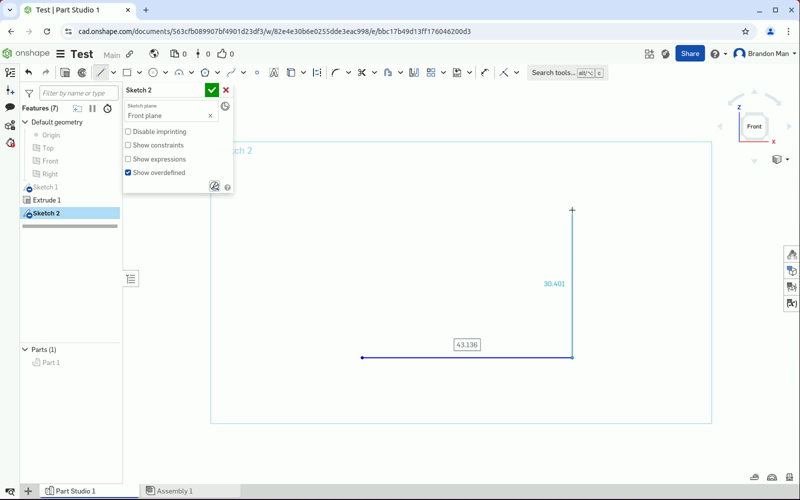
click(572, 209)
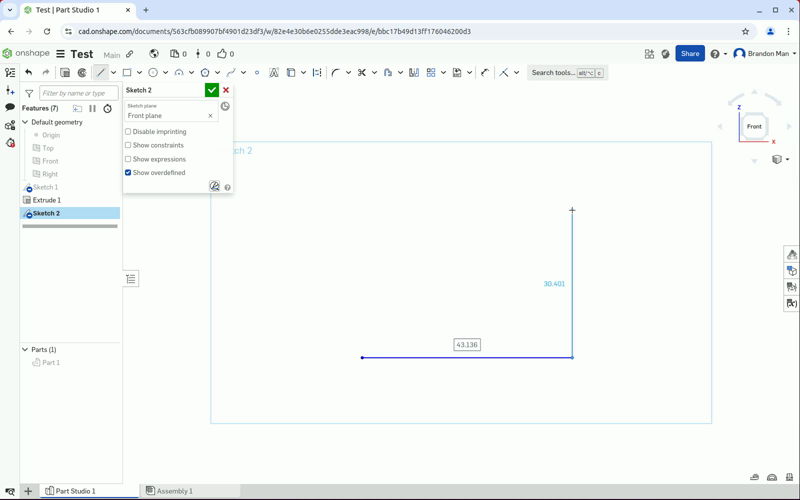
key_up(shift)
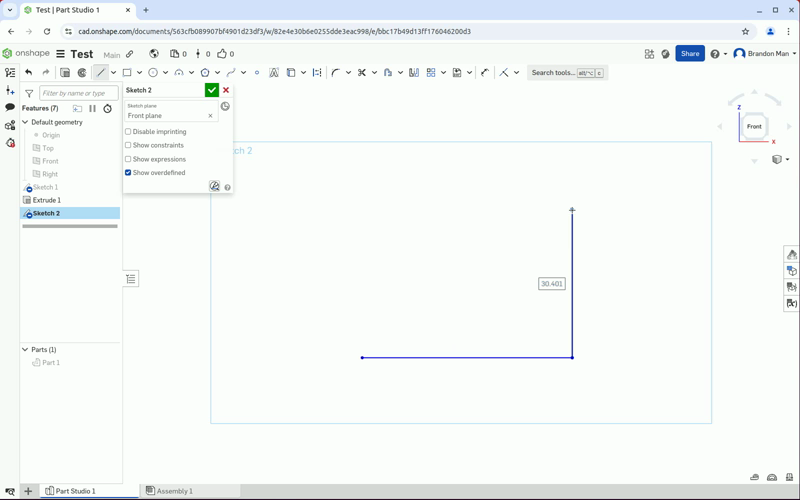
key_down(shift)
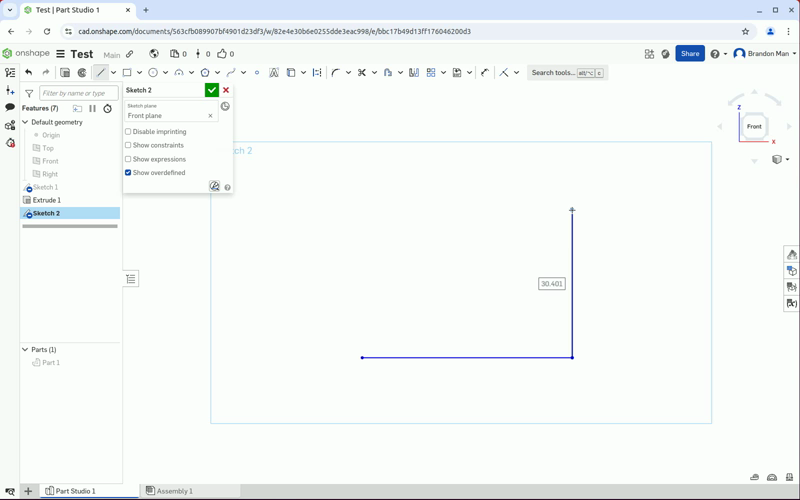
mouse_move(362, 209)
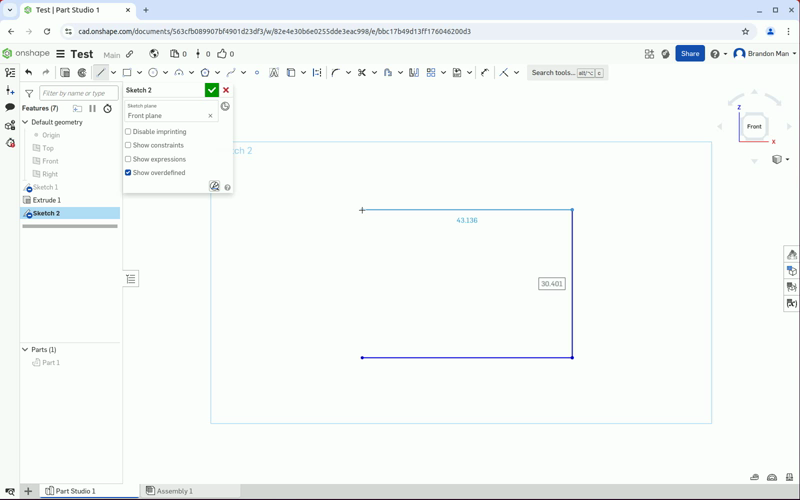
click(362, 209)
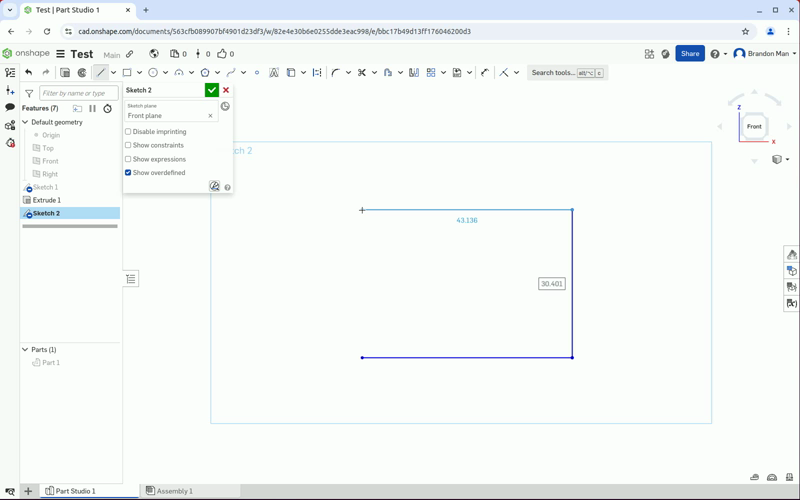
key_up(shift)
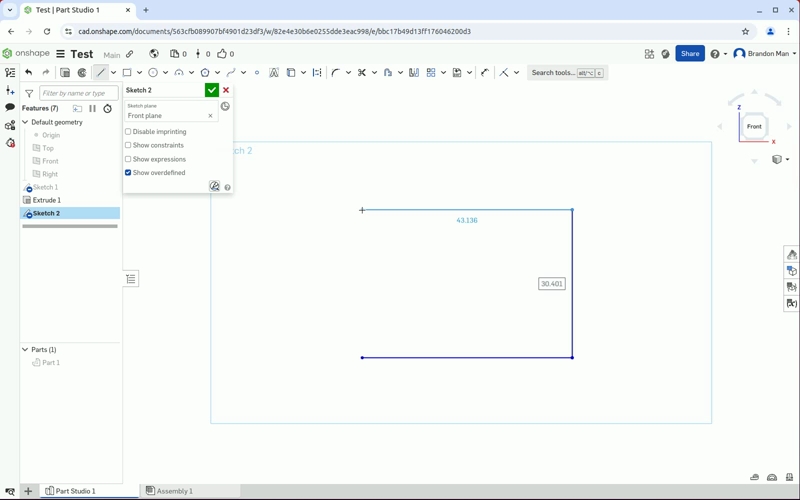
key_down(shift)
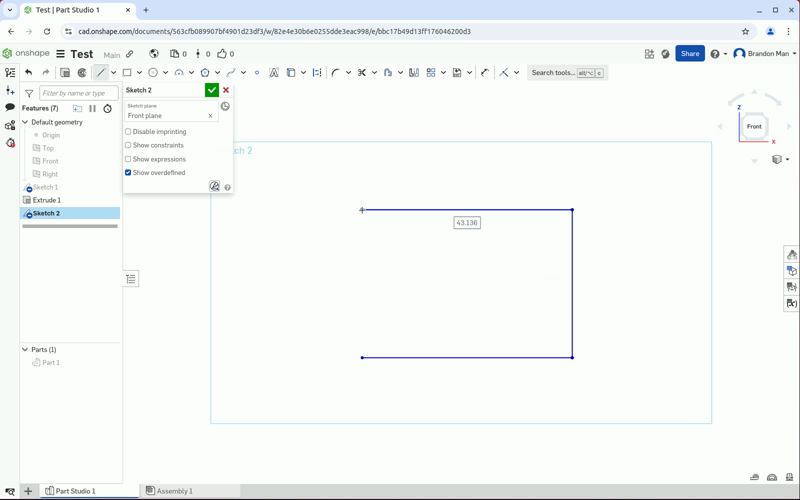
mouse_move(362, 357)
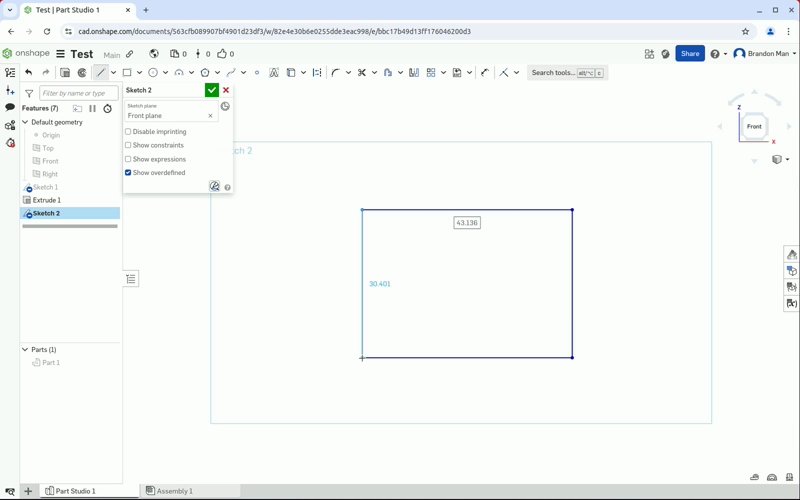
key_up(shift)
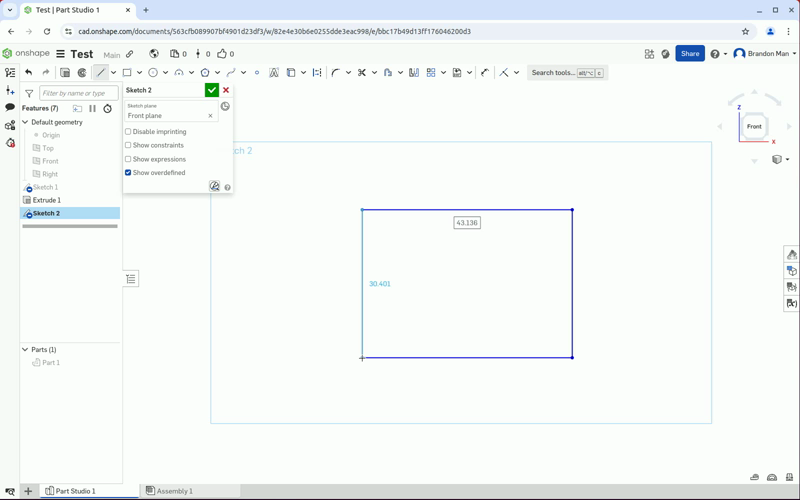
click(362, 357)
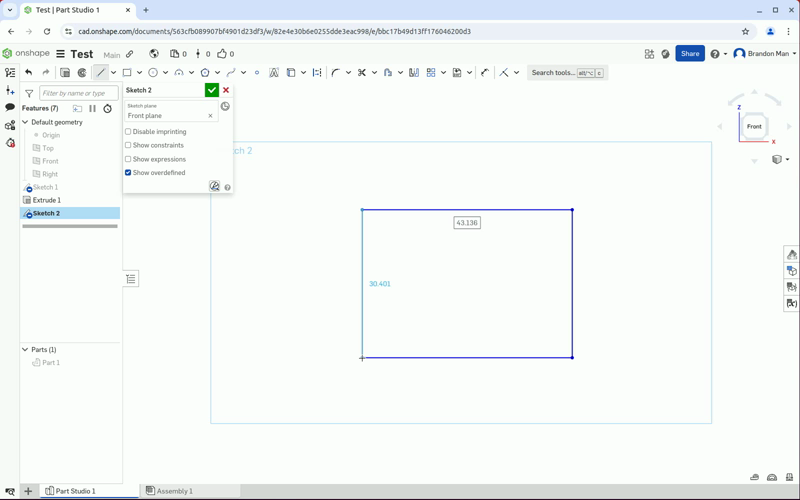
key(esc)
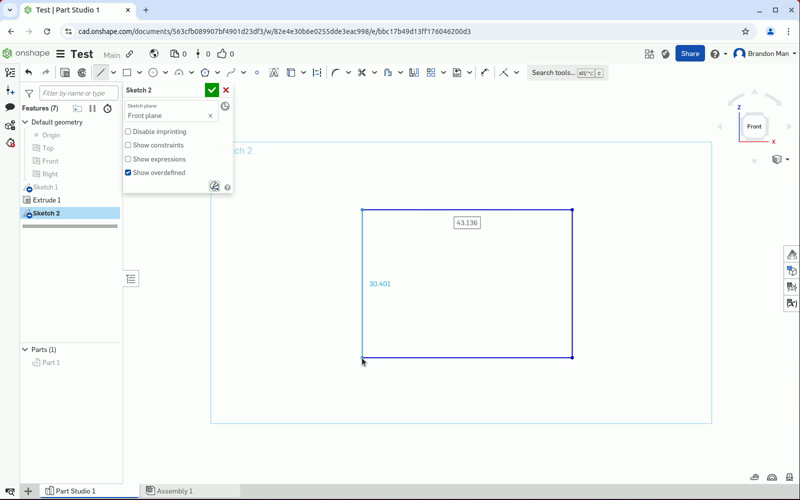
mouse_move(433, 230)
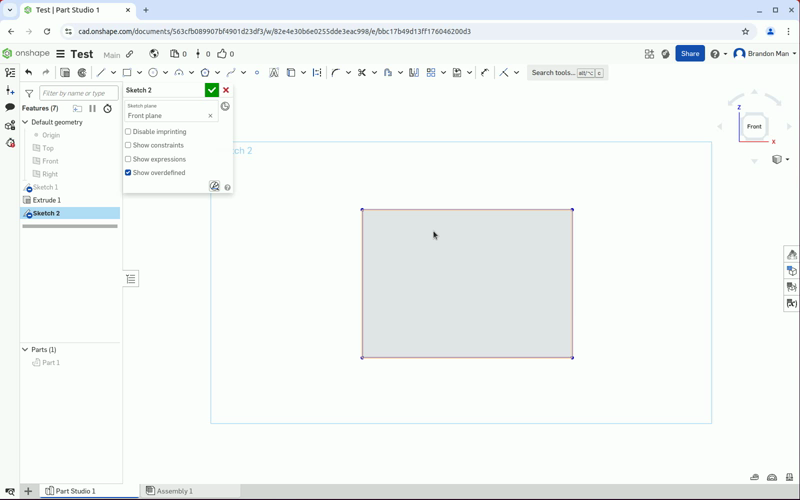
click(433, 230)
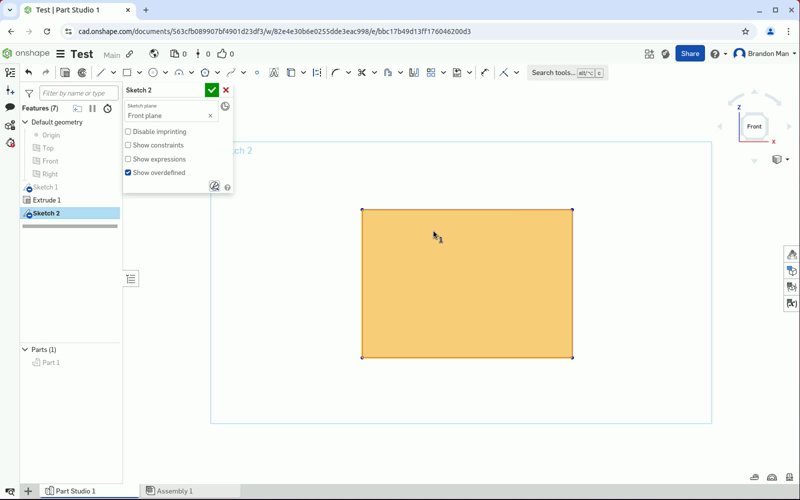
mouse_move(73, 352)
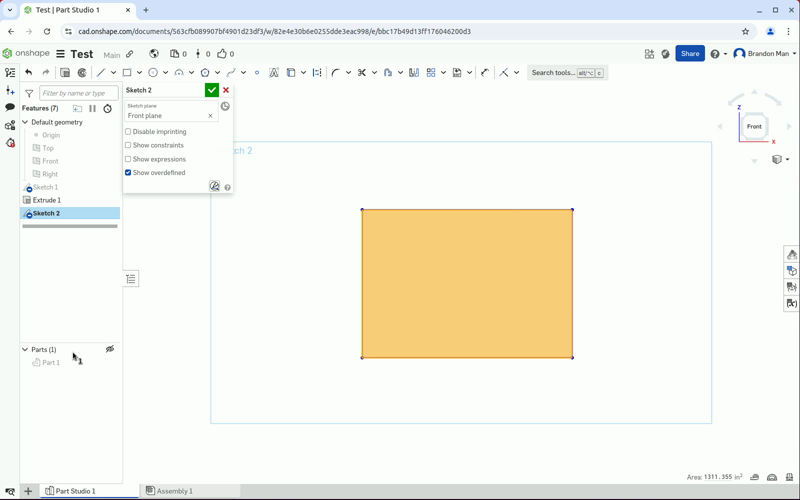
key(shift+y)
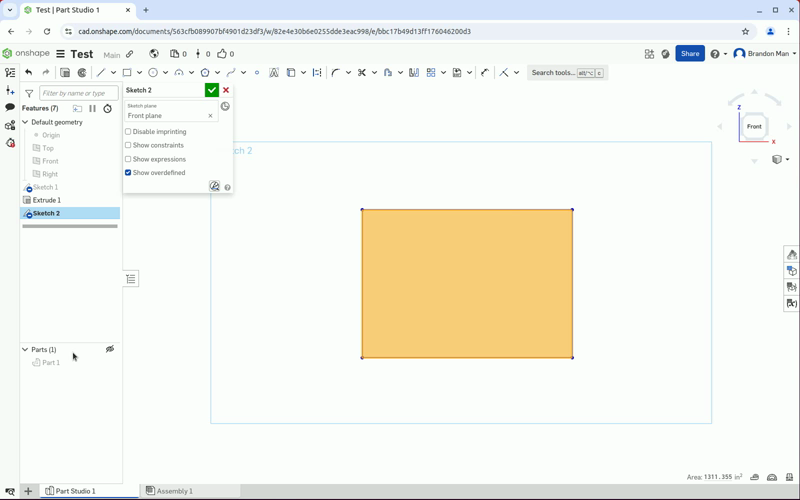
key(shift+e)
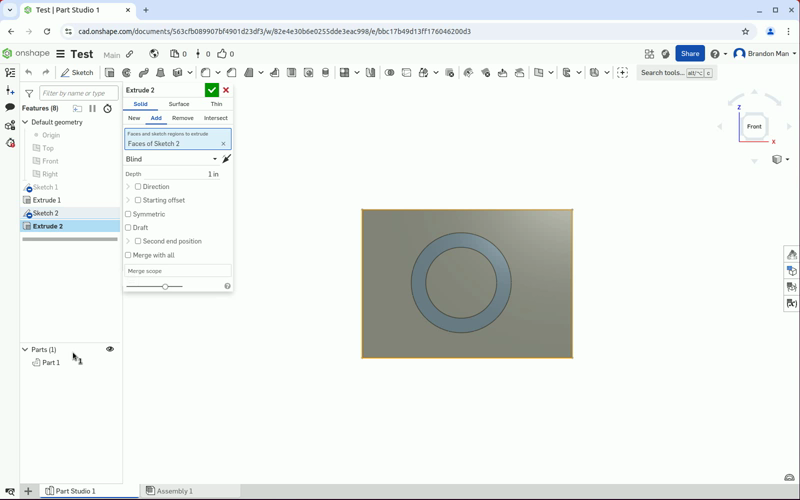
mouse_move(143, 106)
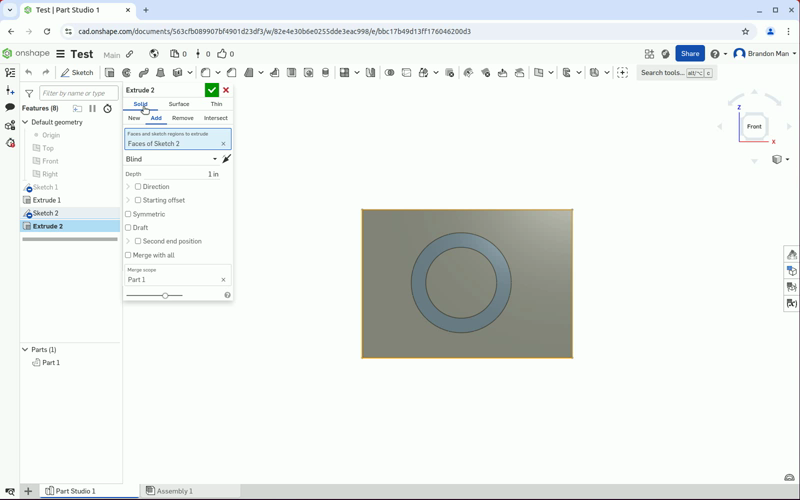
click(143, 106)
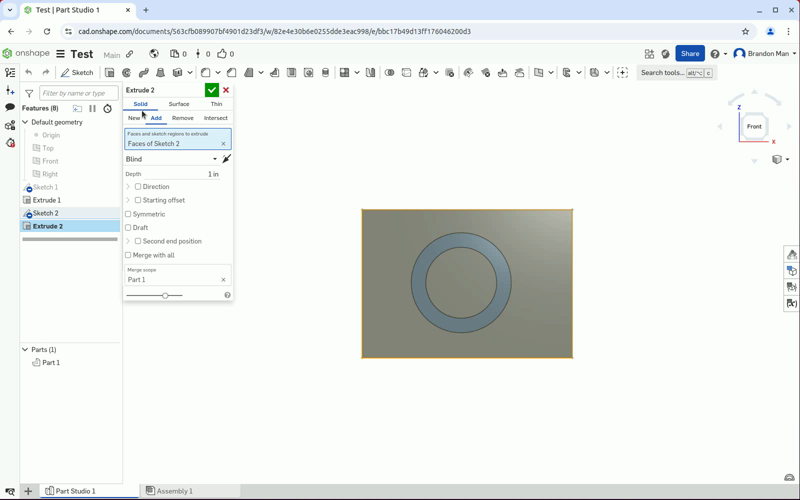
mouse_move(137, 120)
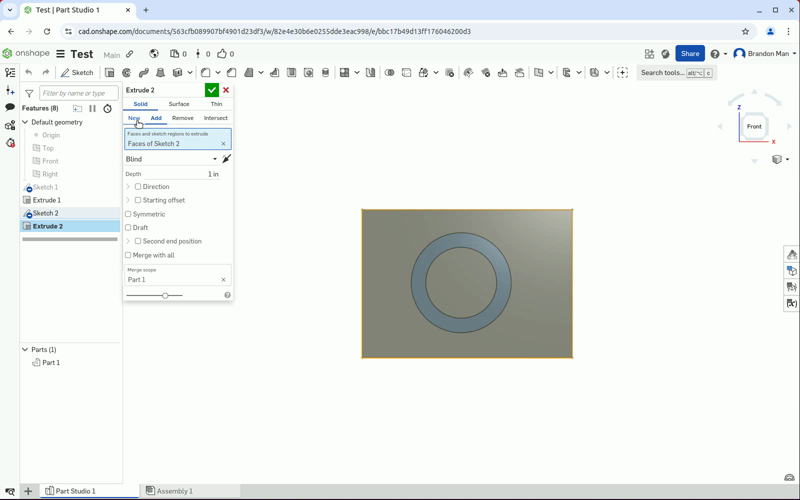
click(137, 120)
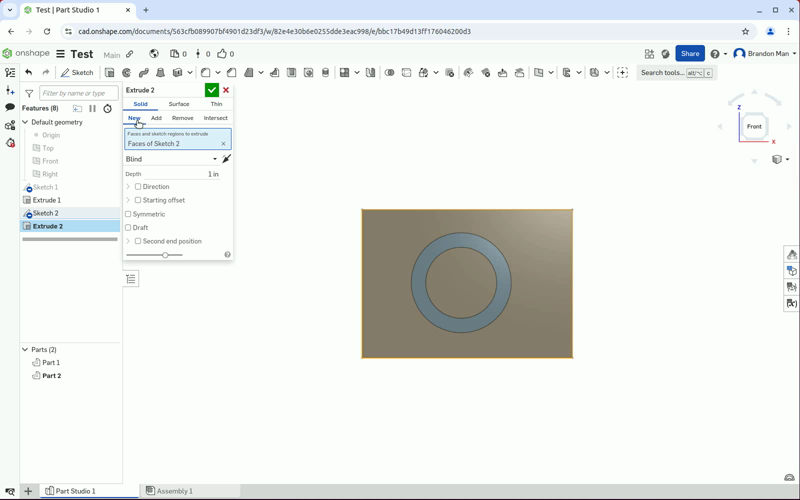
key(tab, 4)
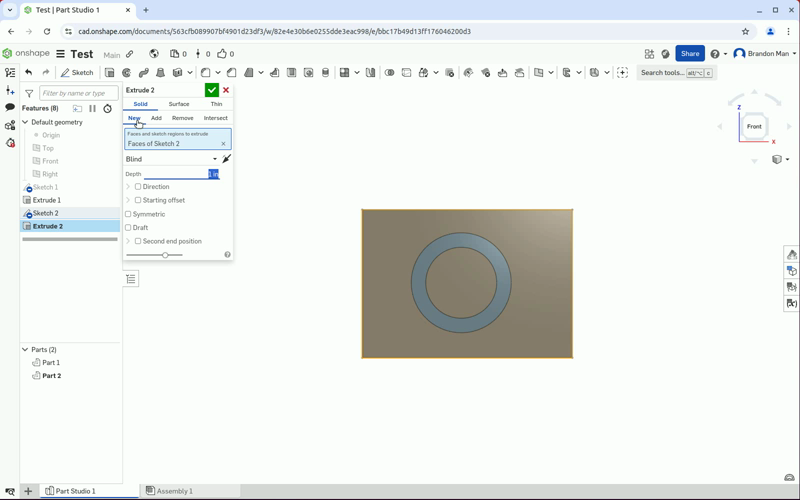
text(11.554)
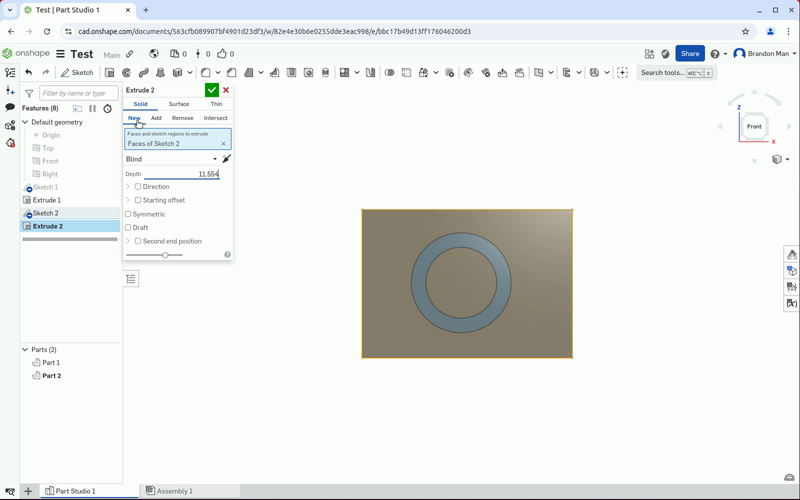
key(enter)
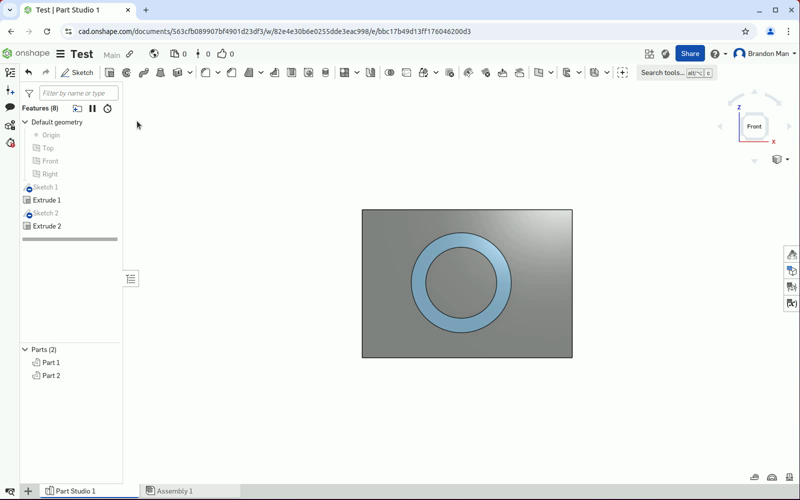
key(shift+h)
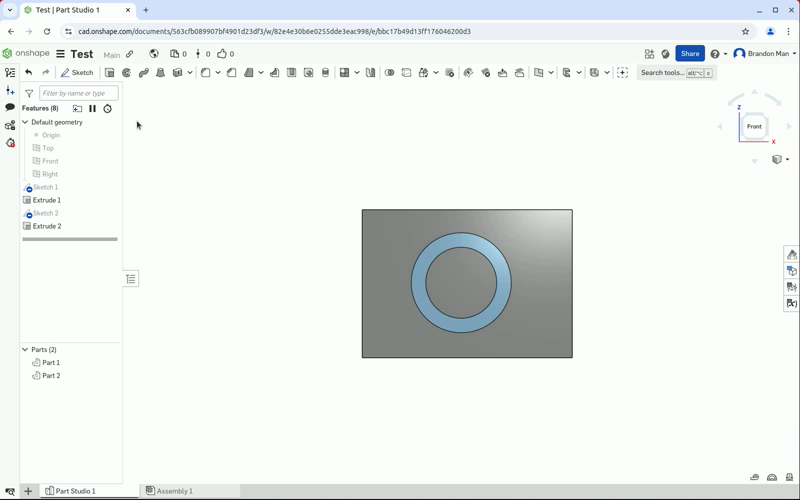
key(shift+h)
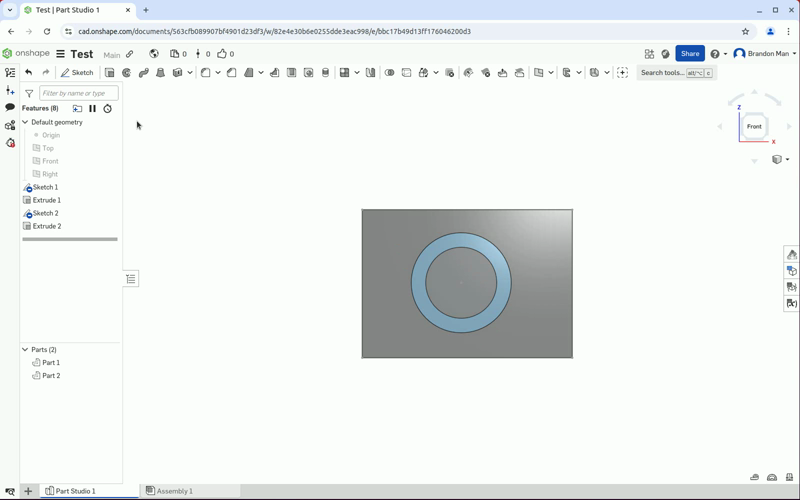
key(shift+7)
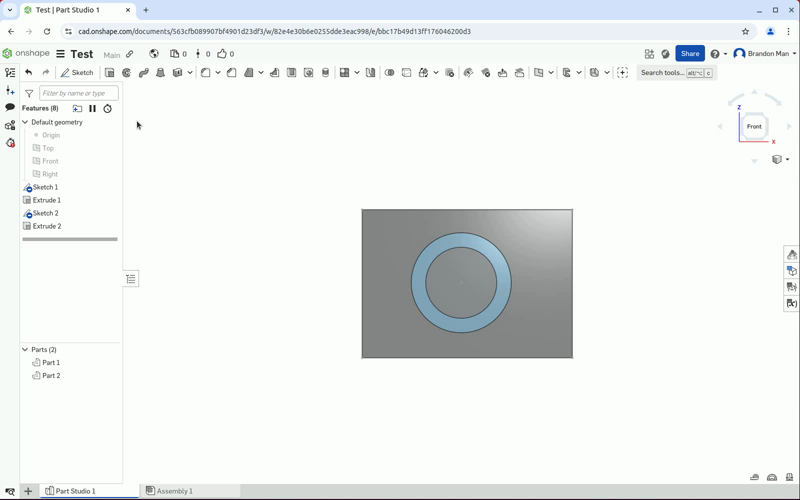
key(left, 2)
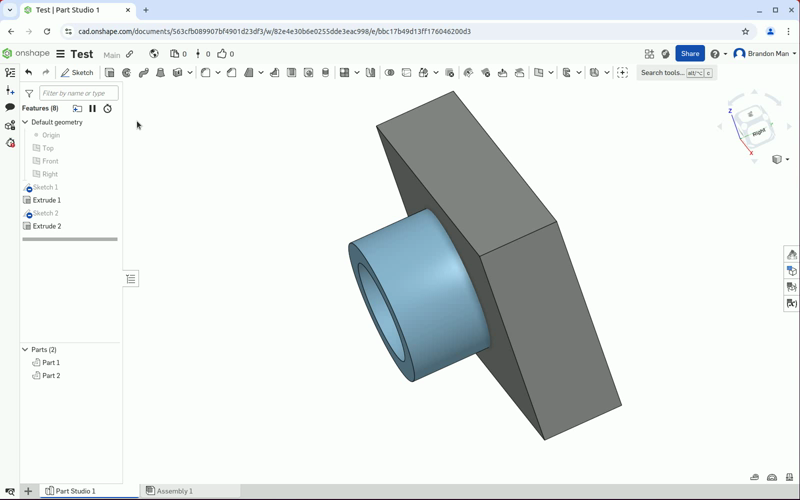
key(down, 2)
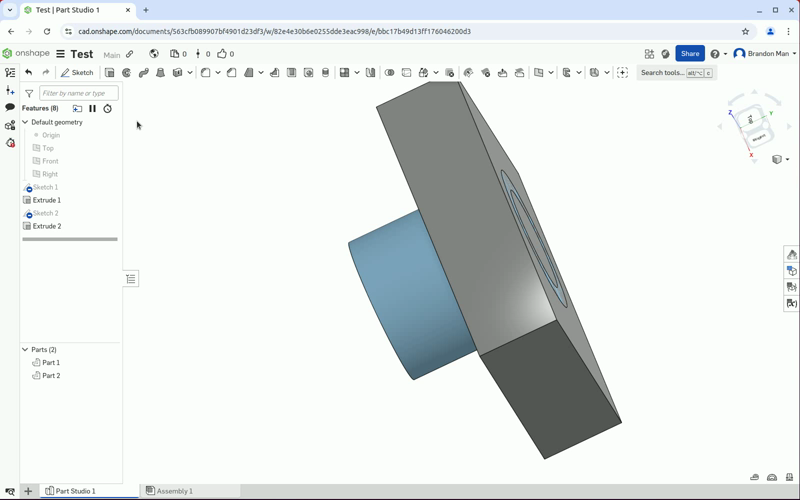
key(up, 2)
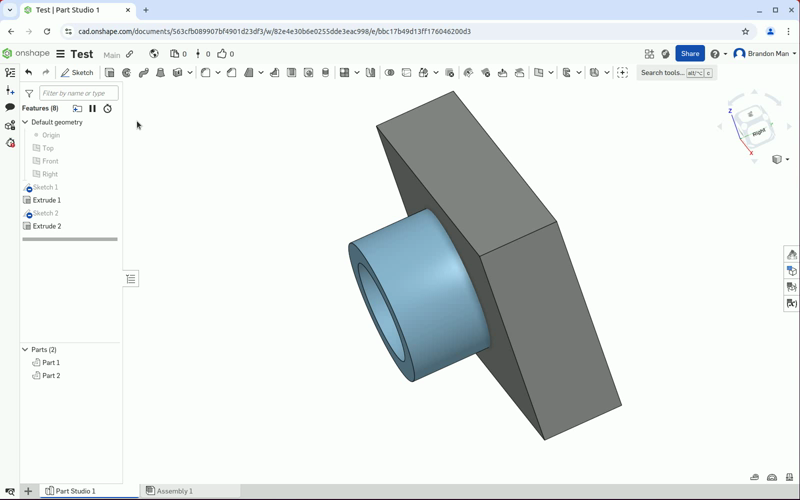
key(right, 2)
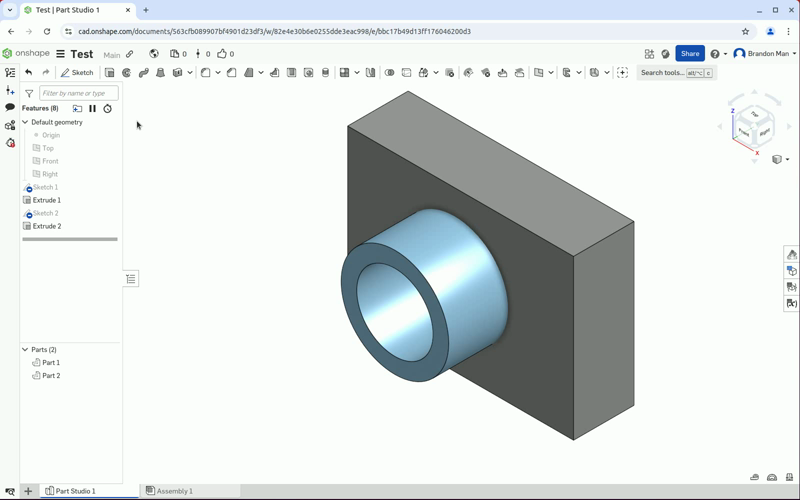
mouse_move(73, 189)
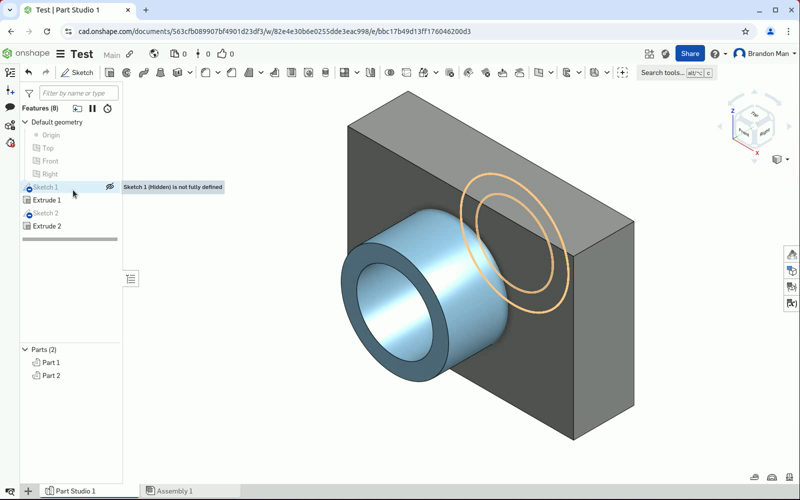
click(73, 189)